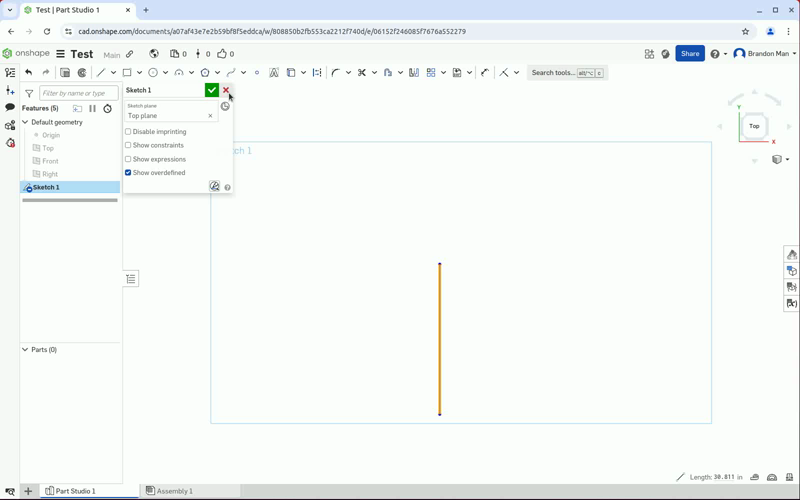
key(shift+h)
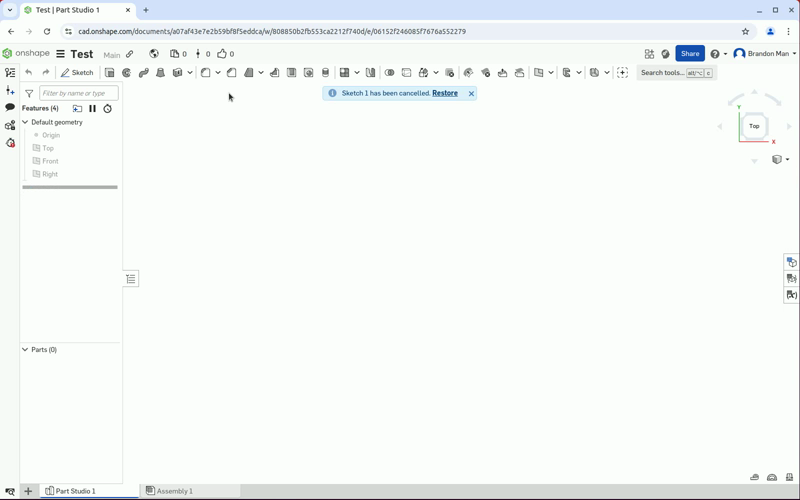
mouse_move(73, 352)
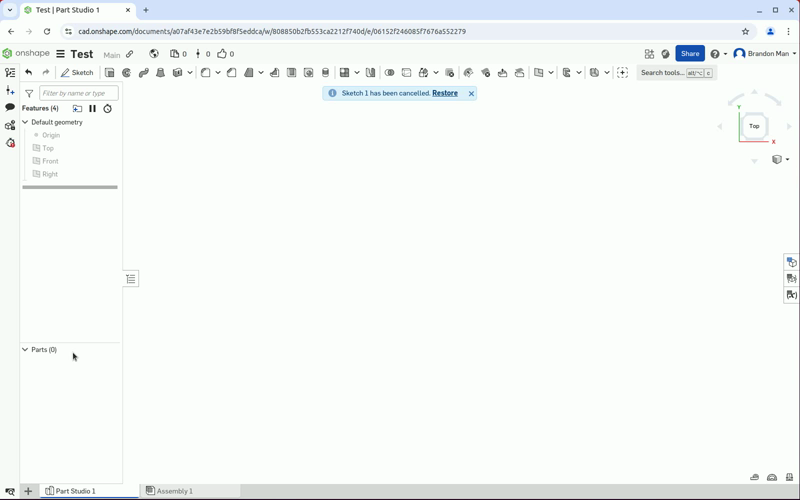
key(y)
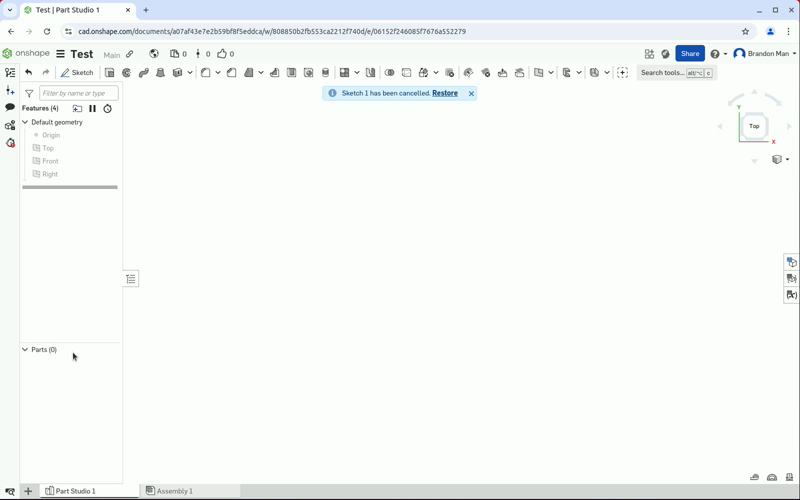
key(shift+p)
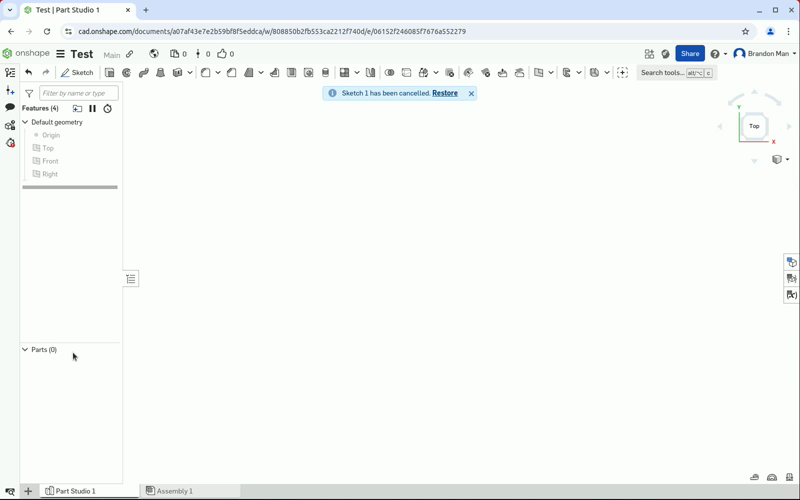
key(space)
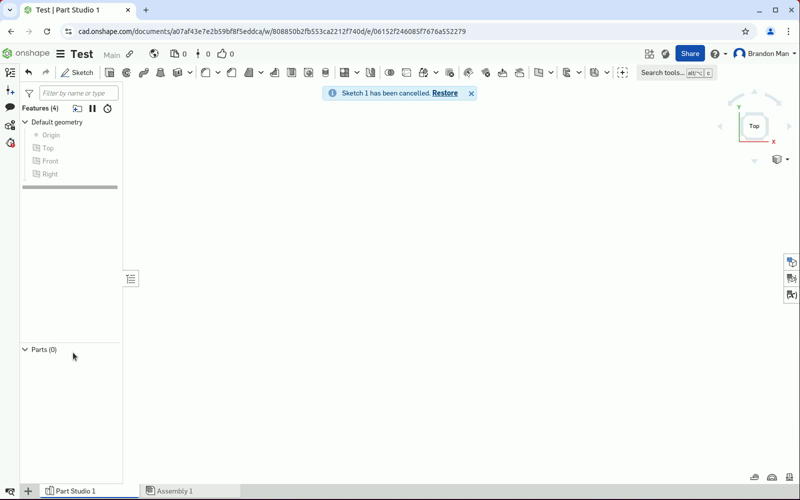
key_down(shift)
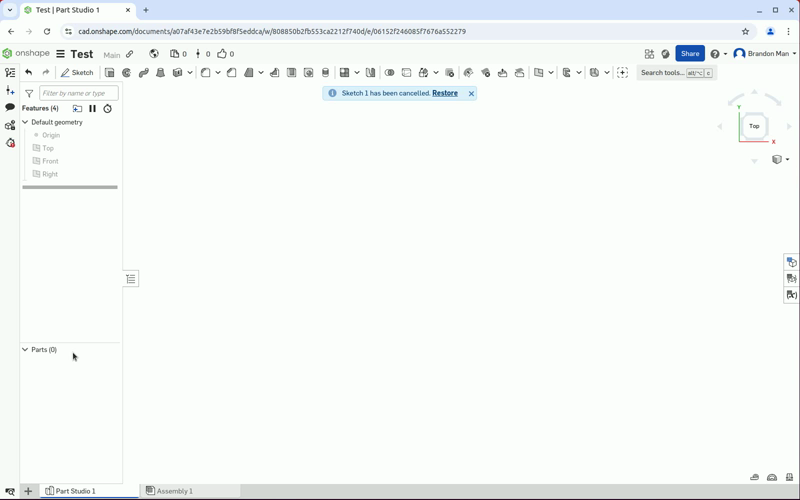
key(up)
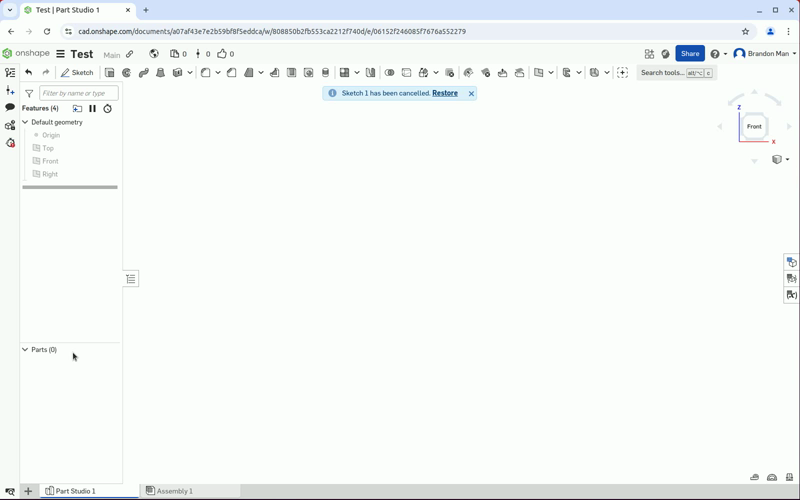
key_up(shift)
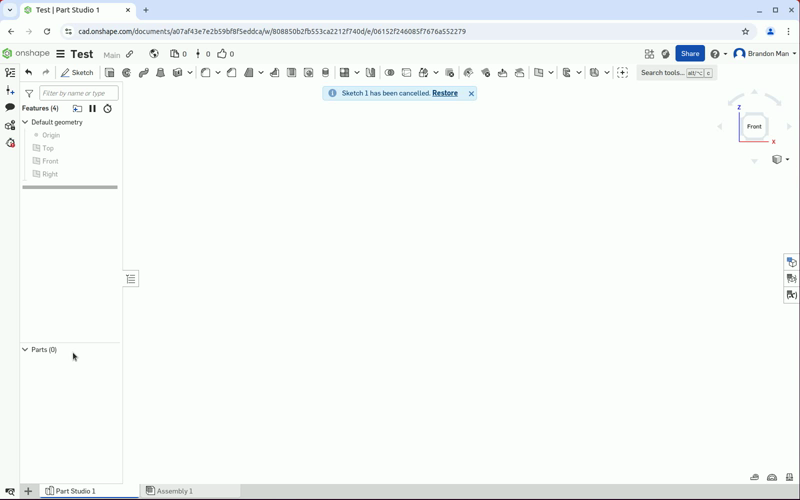
mouse_move(73, 352)
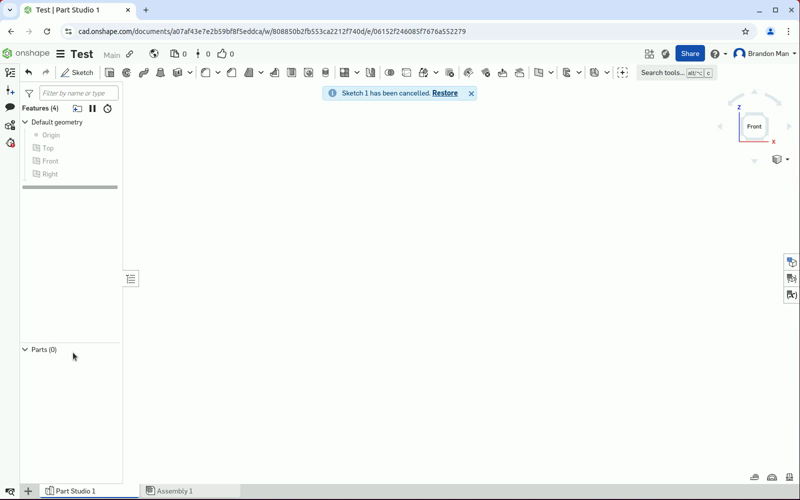
key(shift+y)
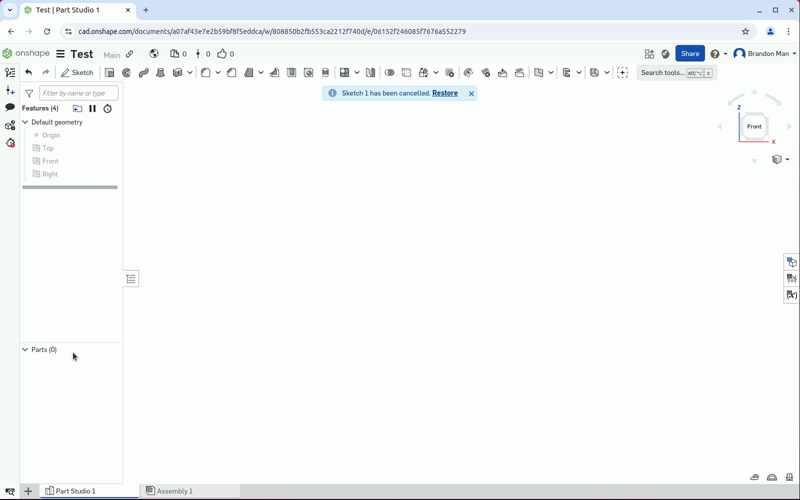
key(shift+s)
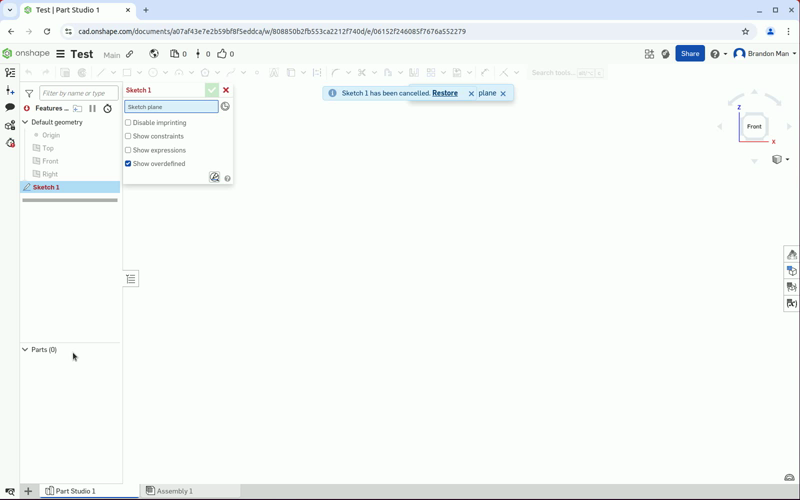
mouse_move(73, 163)
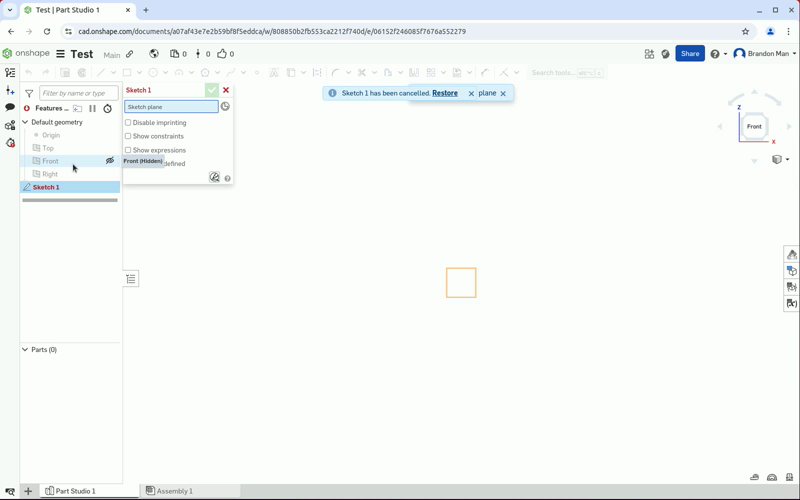
click(73, 163)
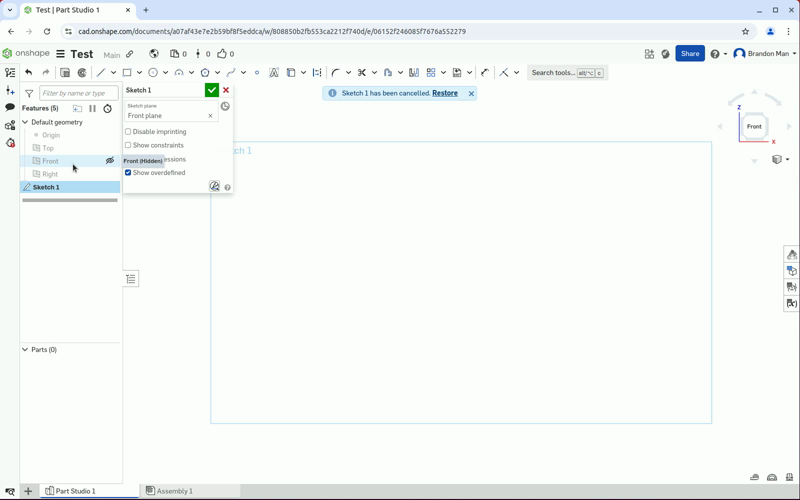
mouse_move(73, 352)
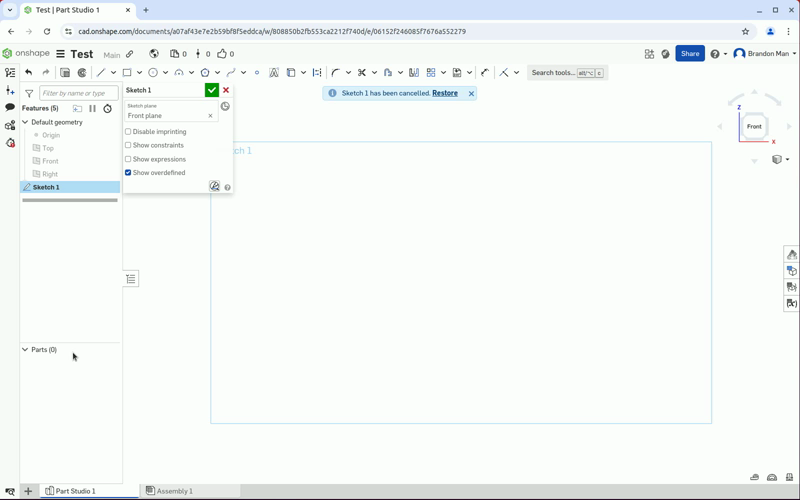
key(y)
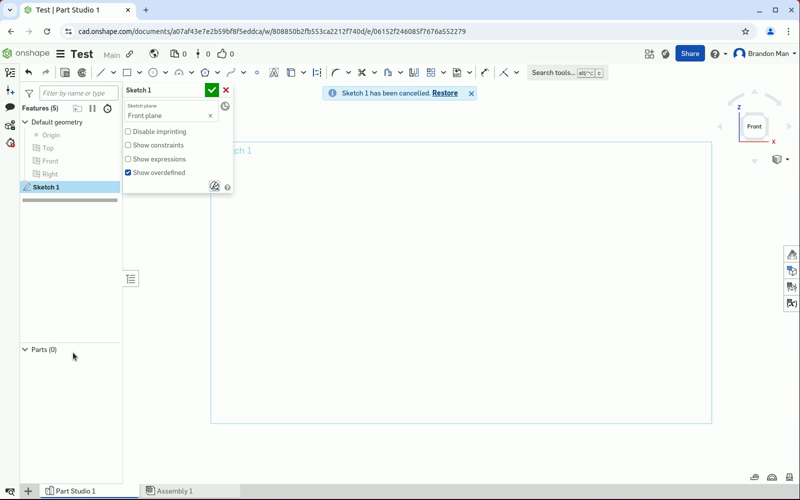
key(l)
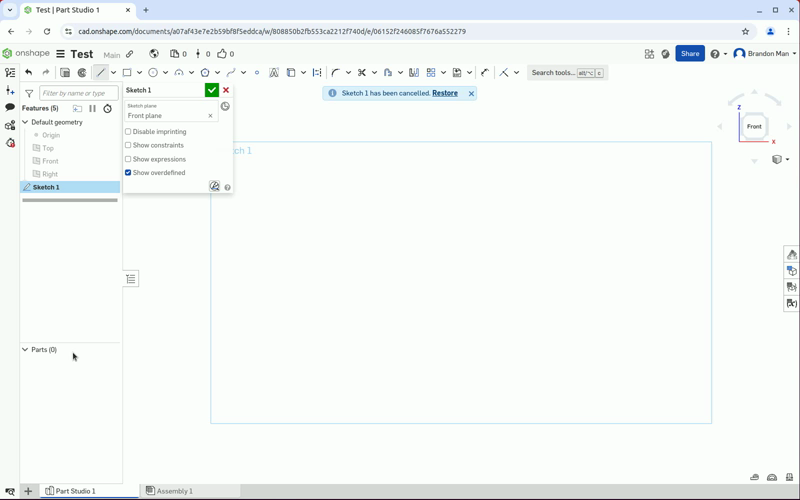
key_down(shift)
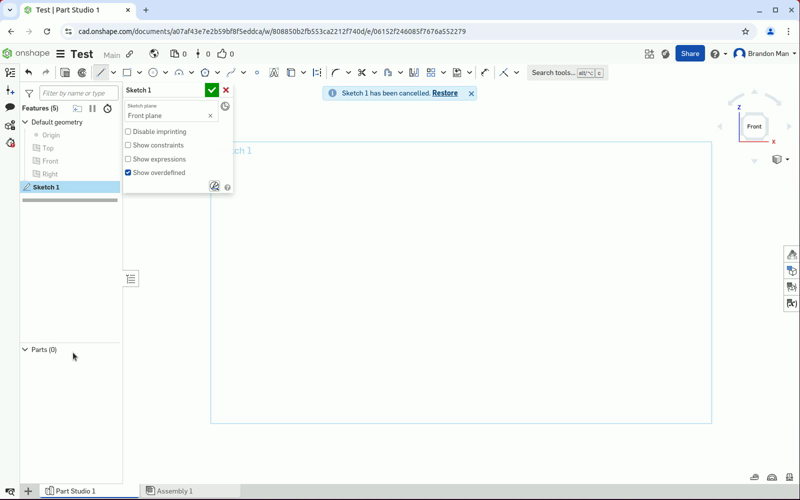
mouse_move(460, 278)
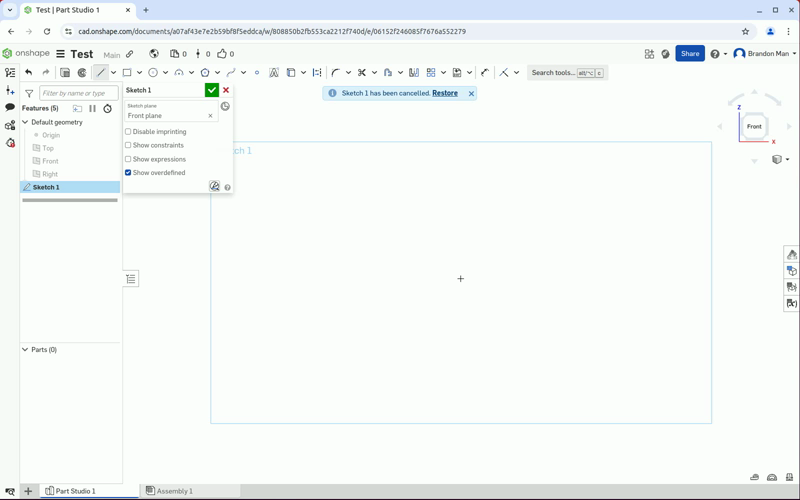
click(460, 278)
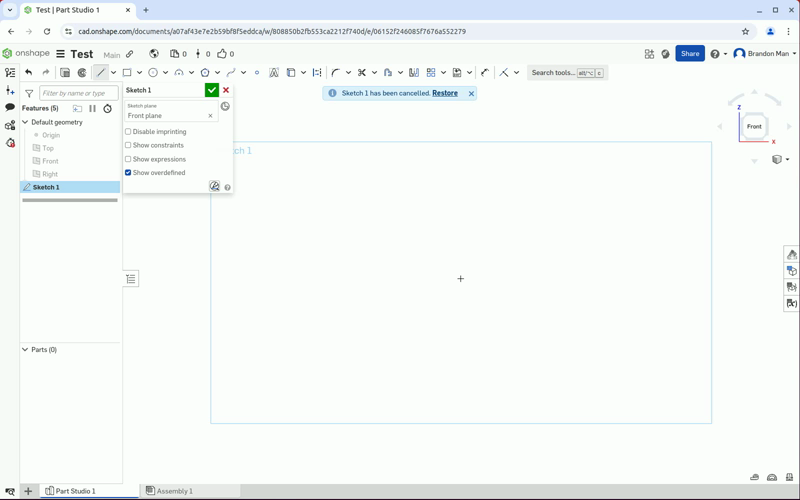
key_up(shift)
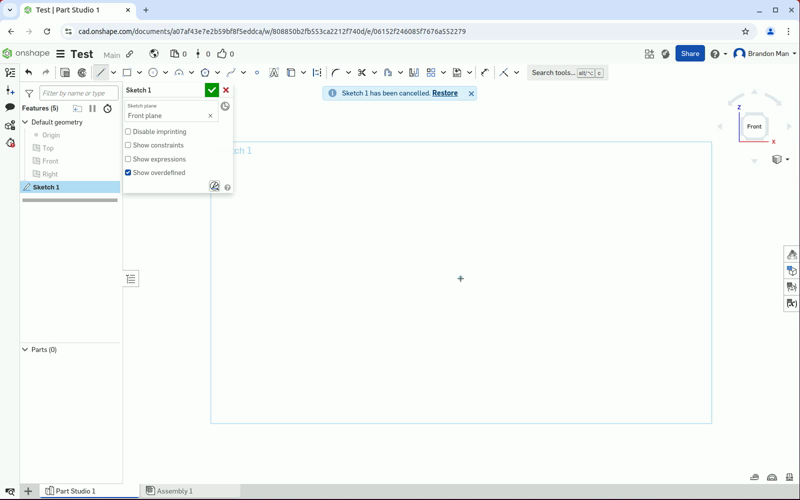
key_down(shift)
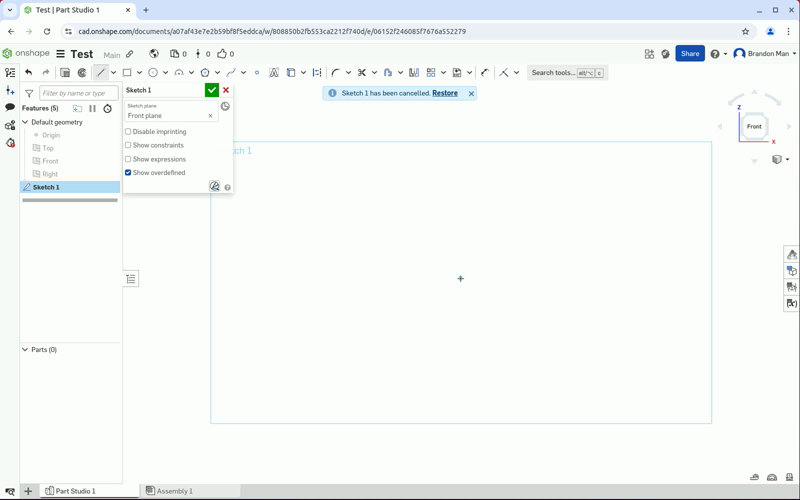
mouse_move(541, 278)
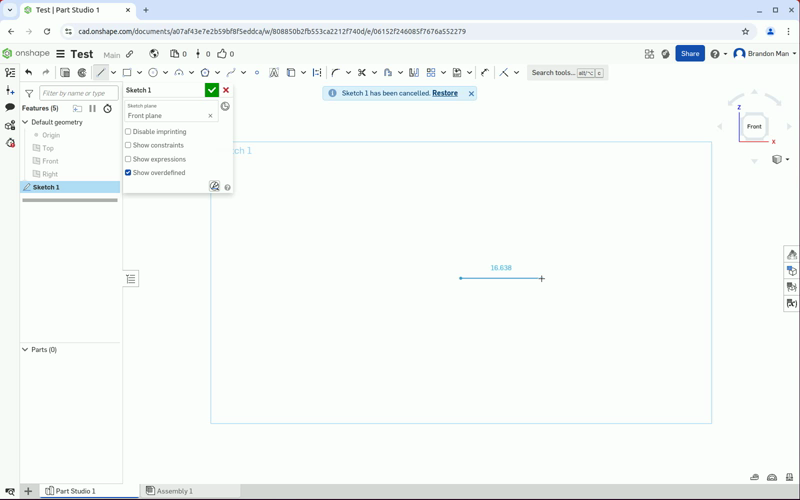
click(541, 278)
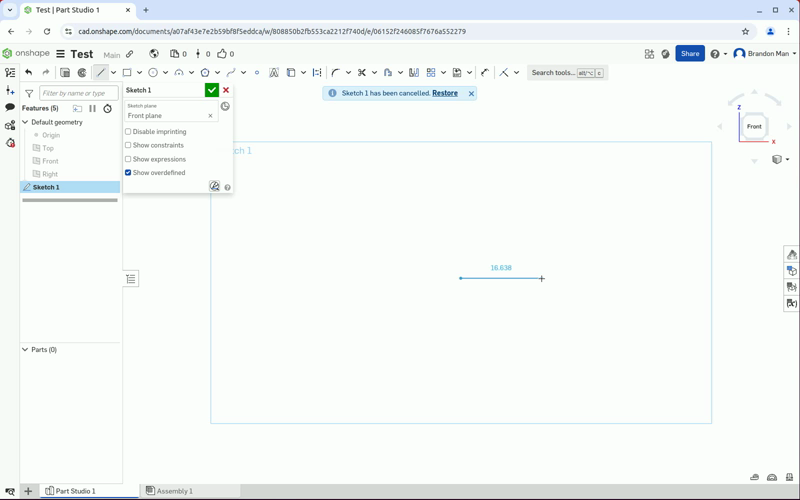
key_up(shift)
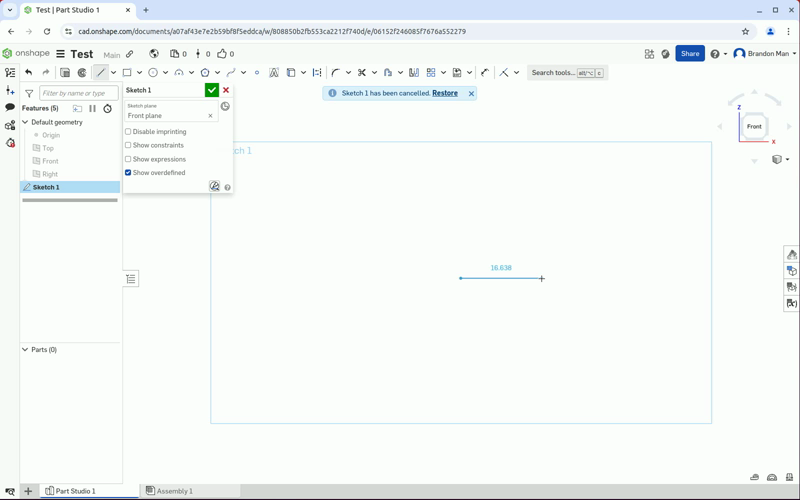
key_down(shift)
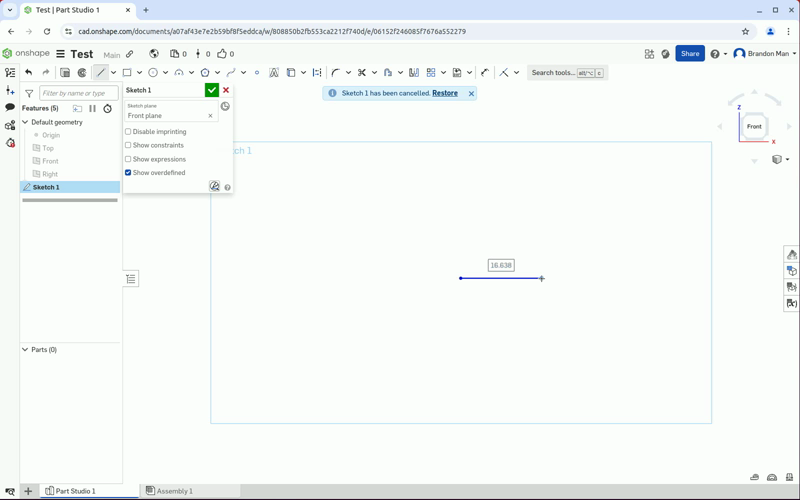
mouse_move(541, 170)
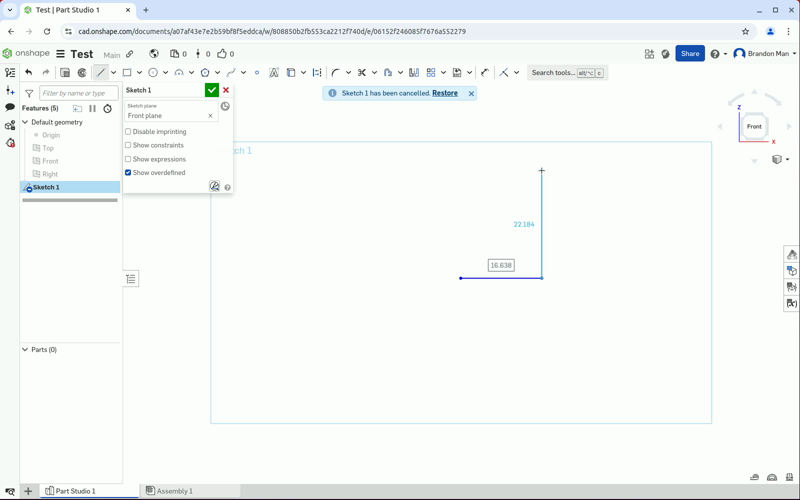
click(541, 170)
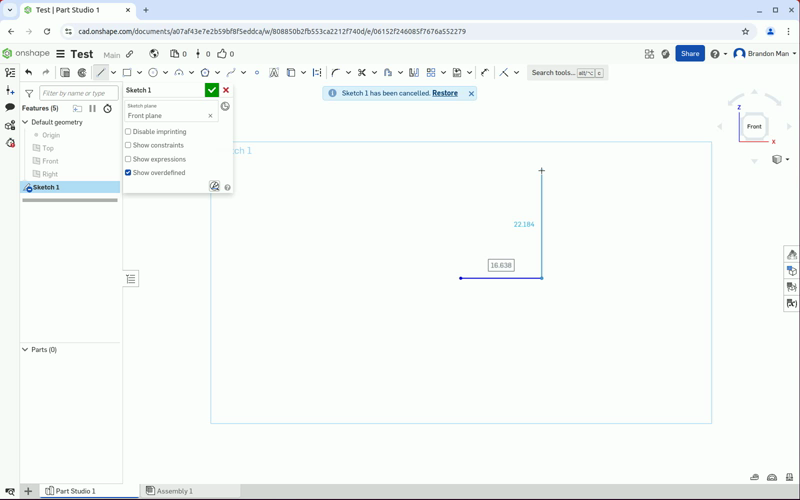
key_up(shift)
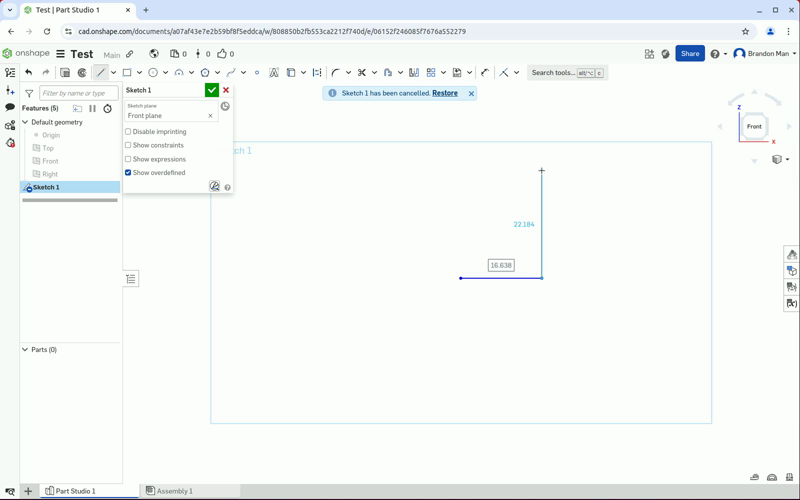
key_down(shift)
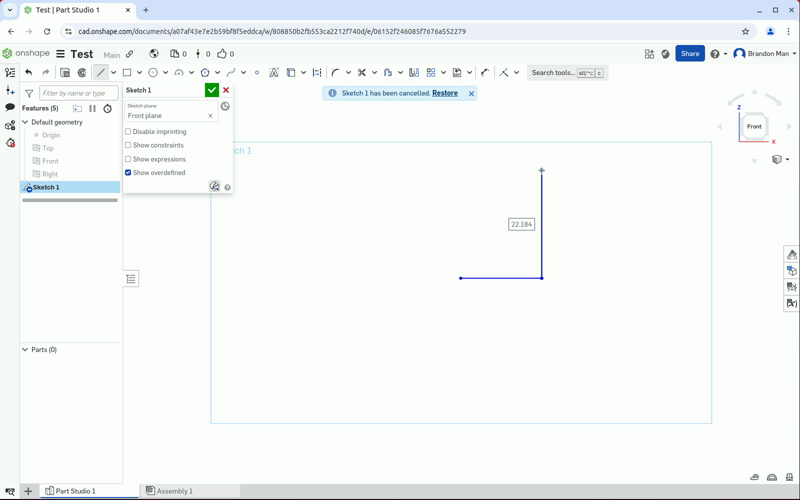
mouse_move(460, 170)
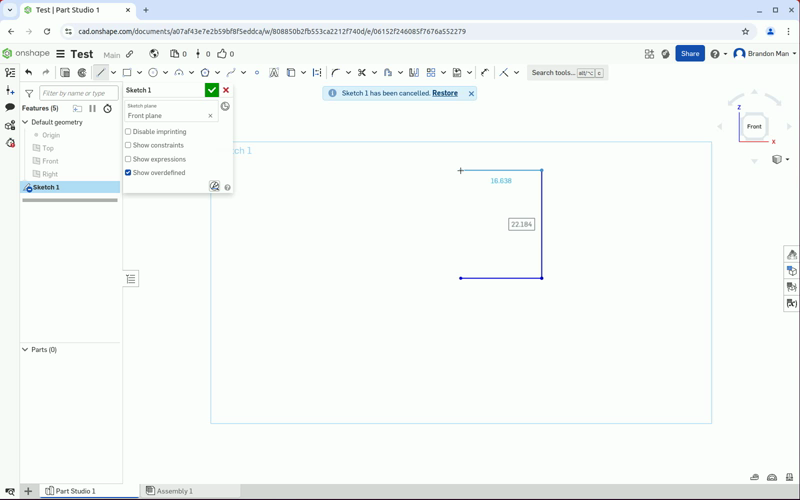
click(460, 170)
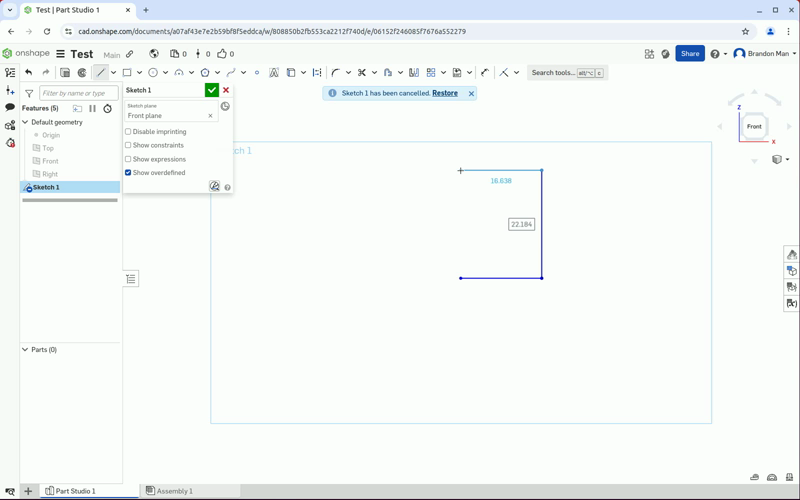
key_up(shift)
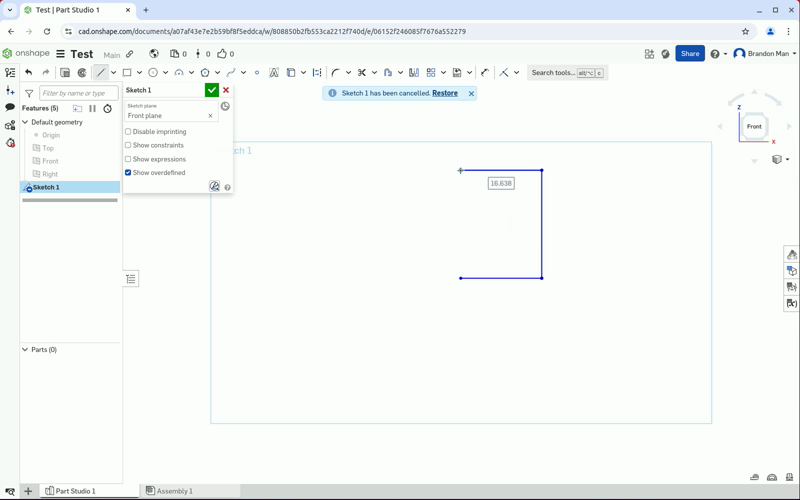
key_down(shift)
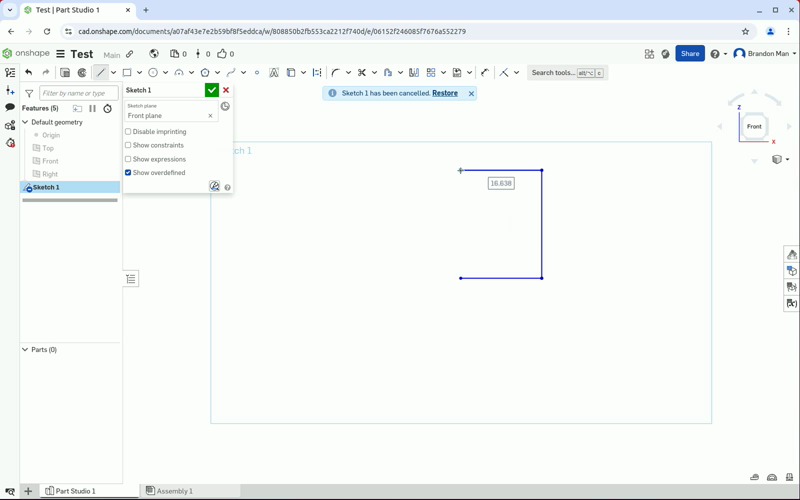
mouse_move(460, 278)
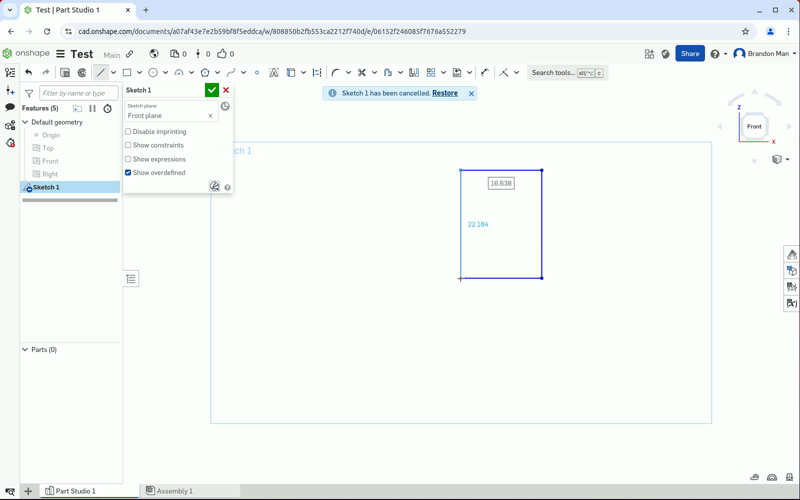
key_up(shift)
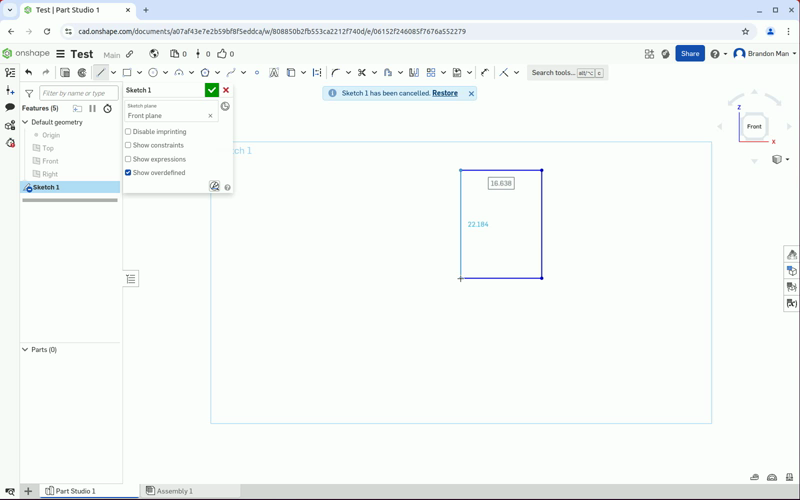
click(460, 278)
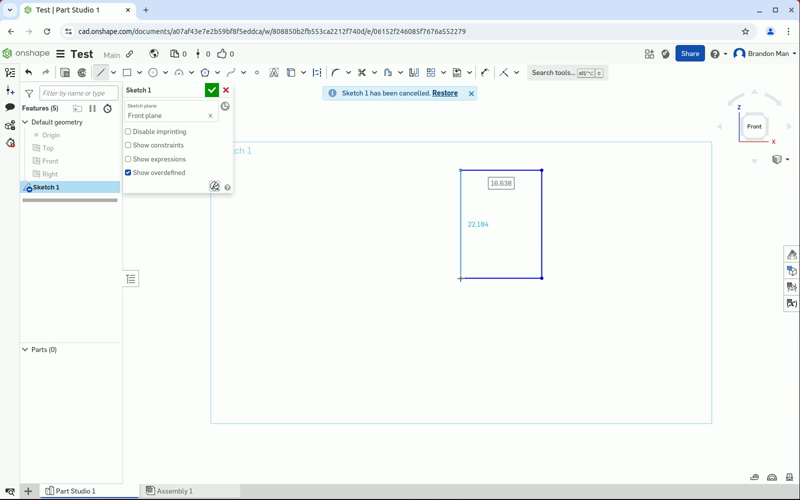
key(esc)
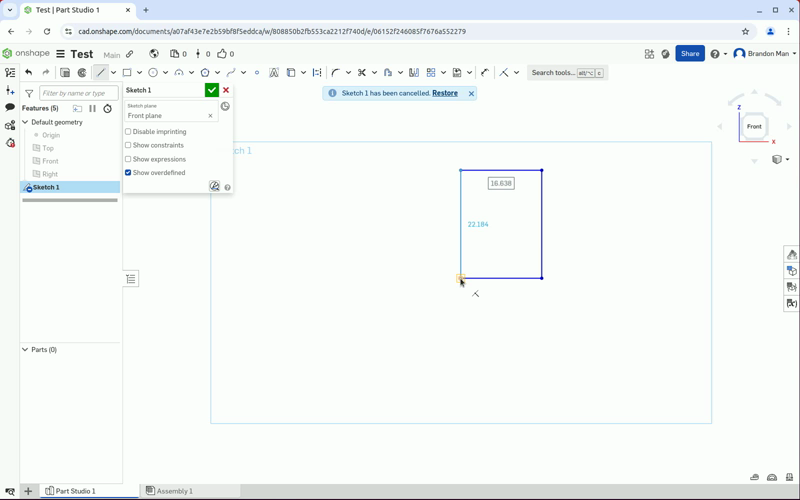
mouse_move(499, 206)
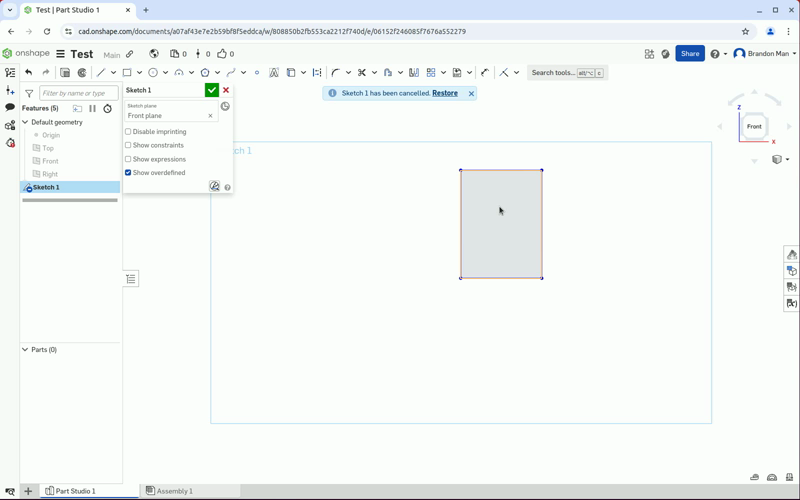
click(499, 206)
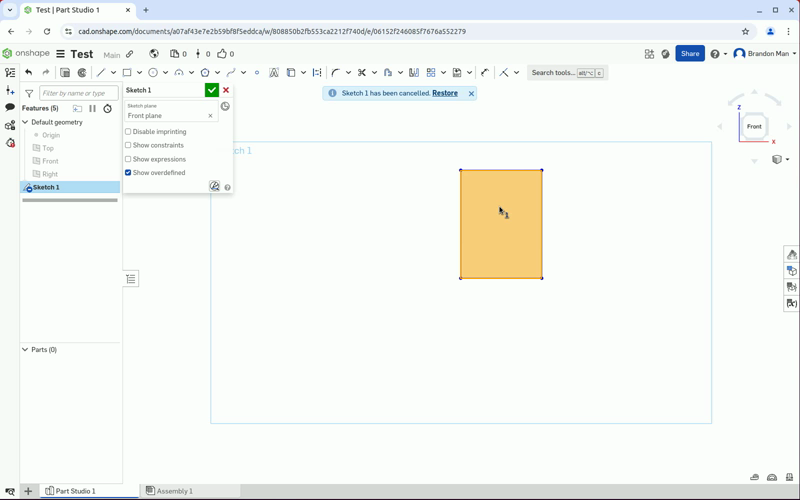
mouse_move(73, 352)
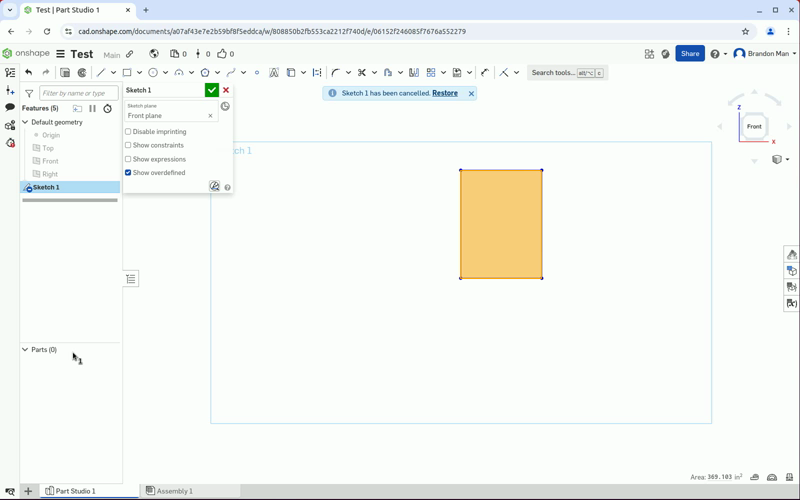
key(shift+y)
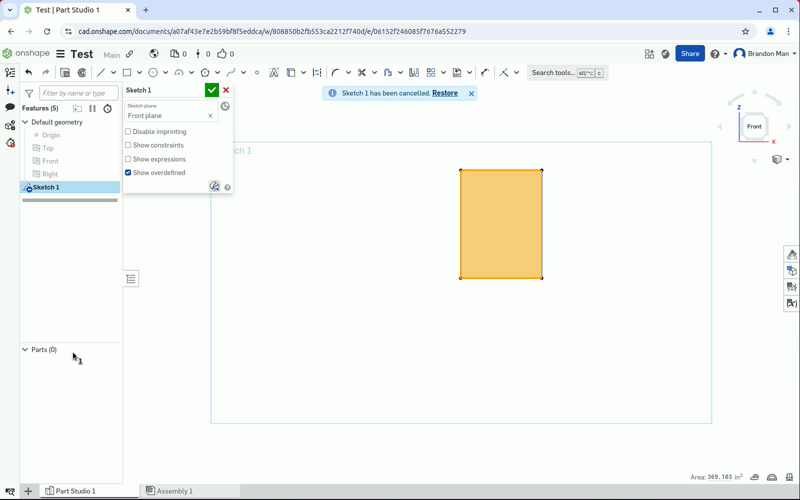
key(shift+e)
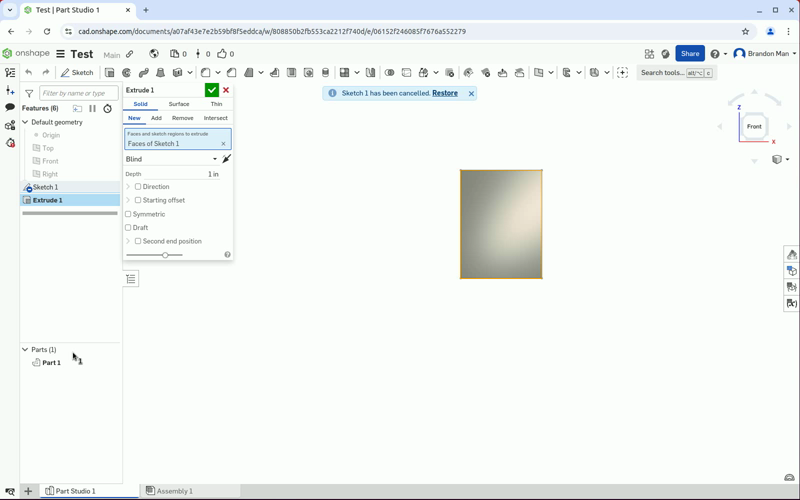
mouse_move(143, 106)
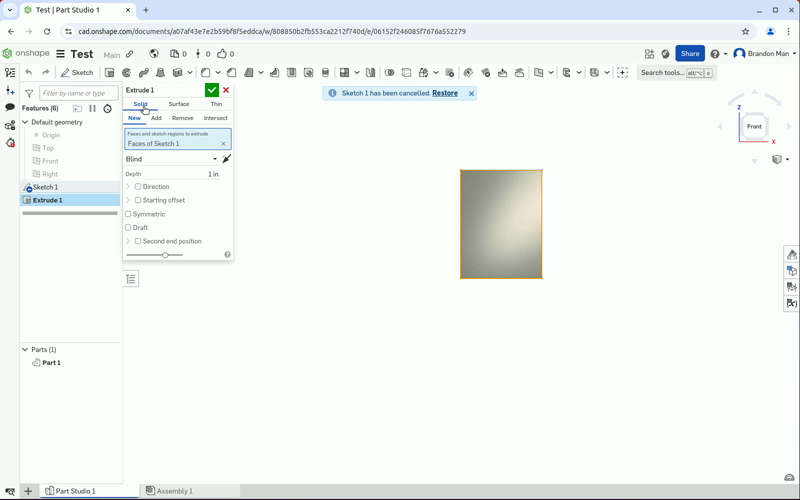
click(143, 106)
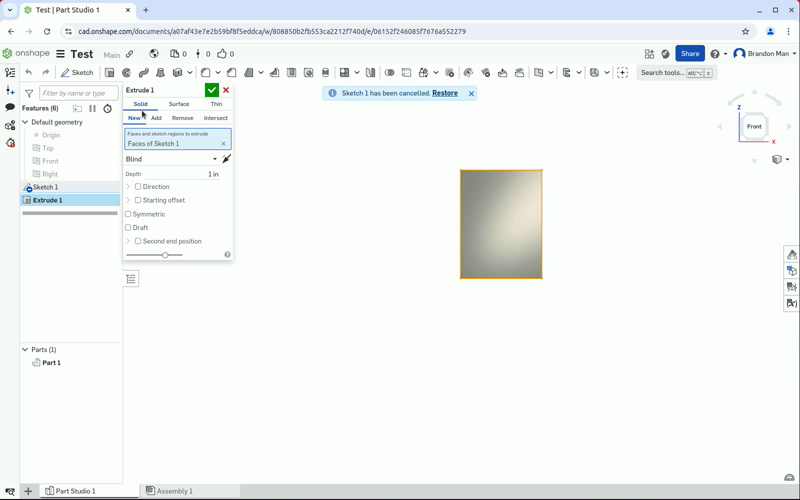
mouse_move(137, 120)
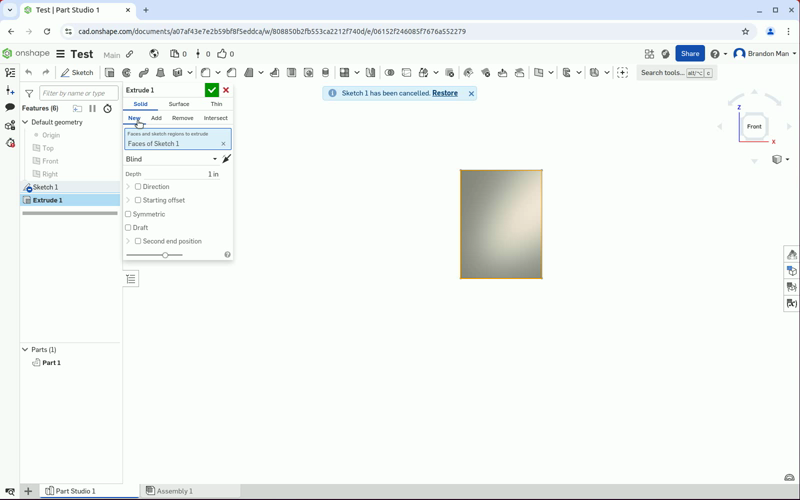
click(137, 120)
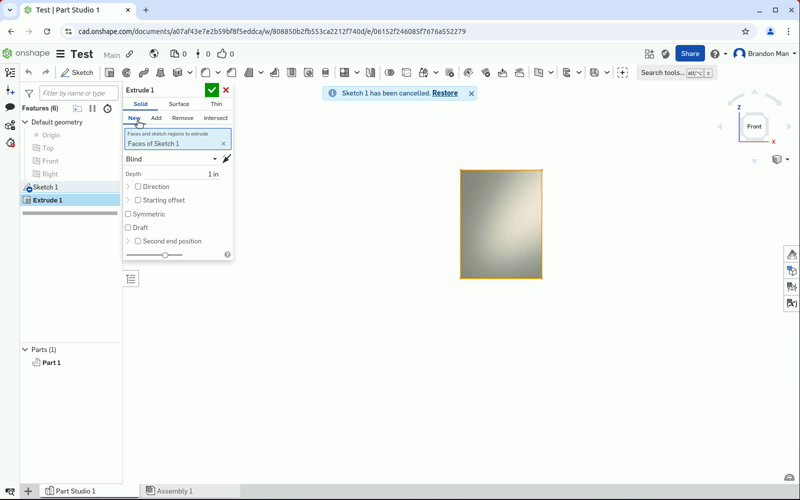
key(tab, 4)
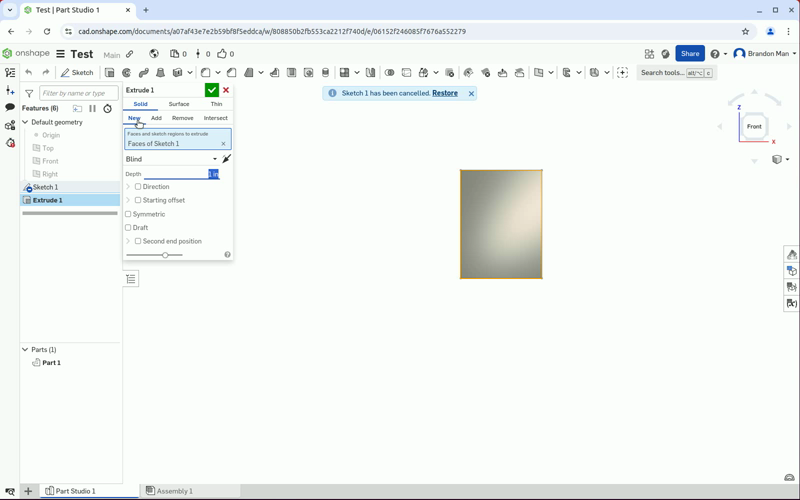
text(22.145)
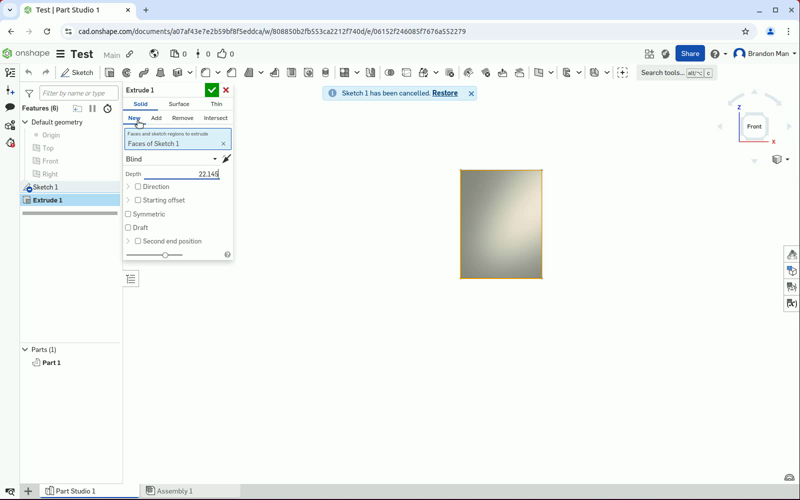
key(enter)
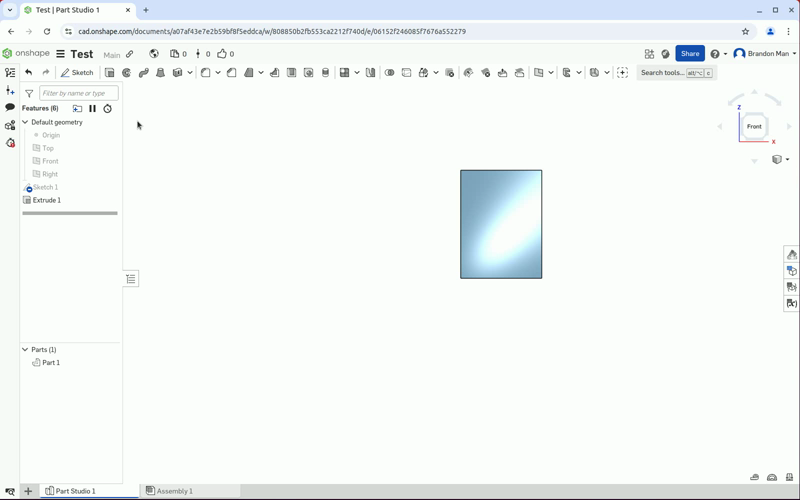
key(shift+h)
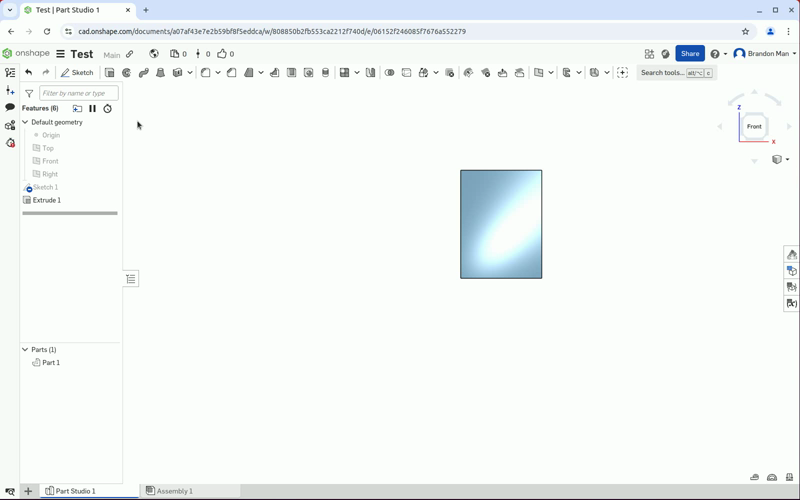
key(shift+h)
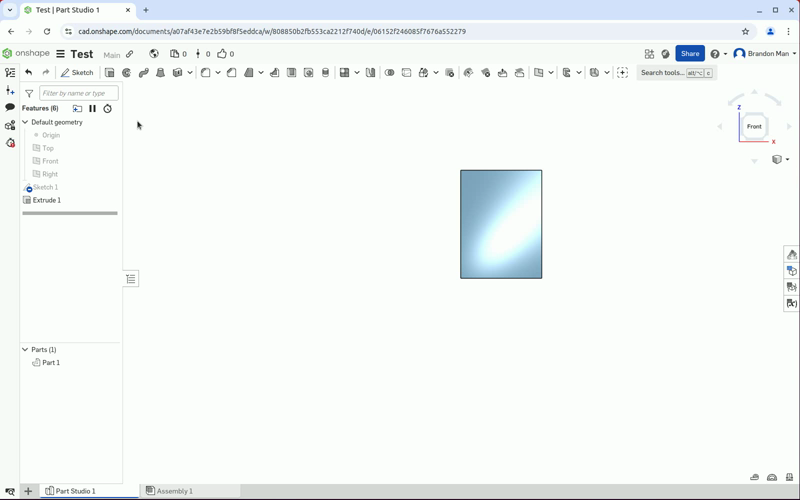
mouse_move(73, 189)
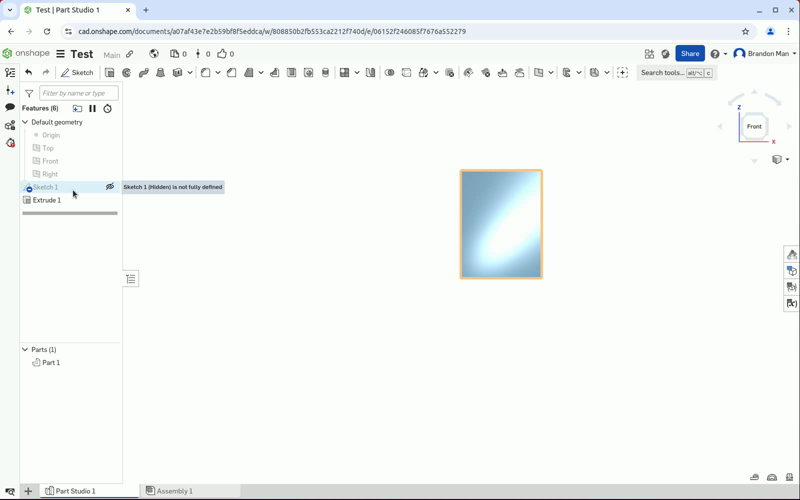
click(73, 189)
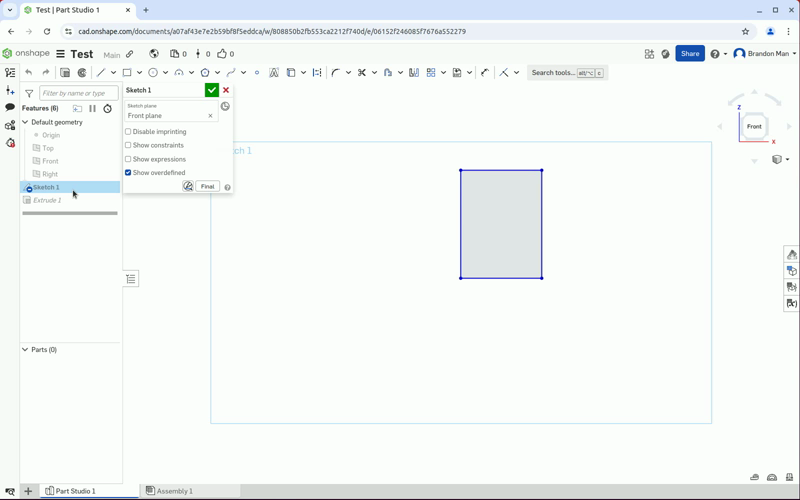
mouse_move(229, 92)
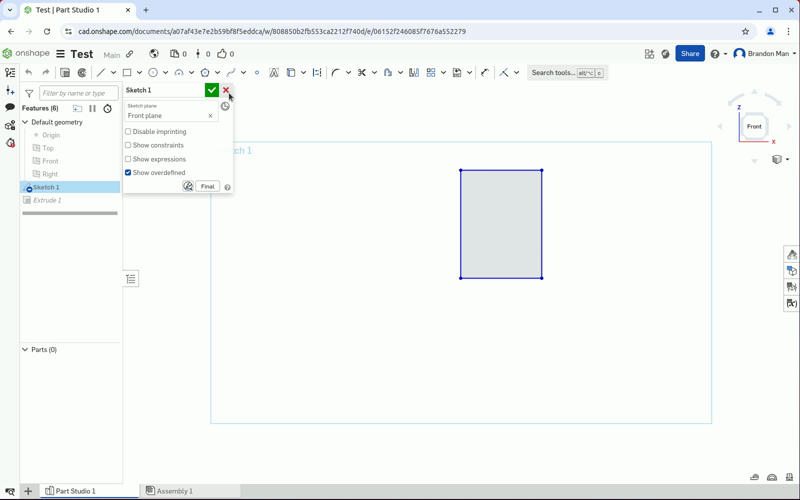
click(229, 92)
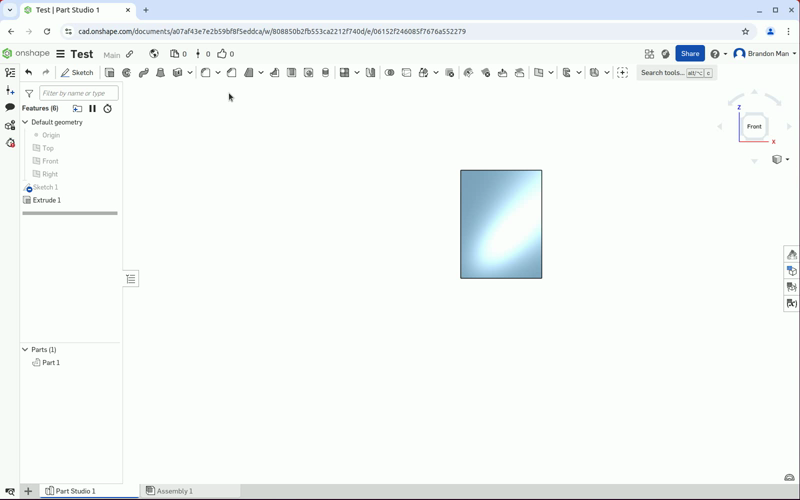
mouse_move(541, 75)
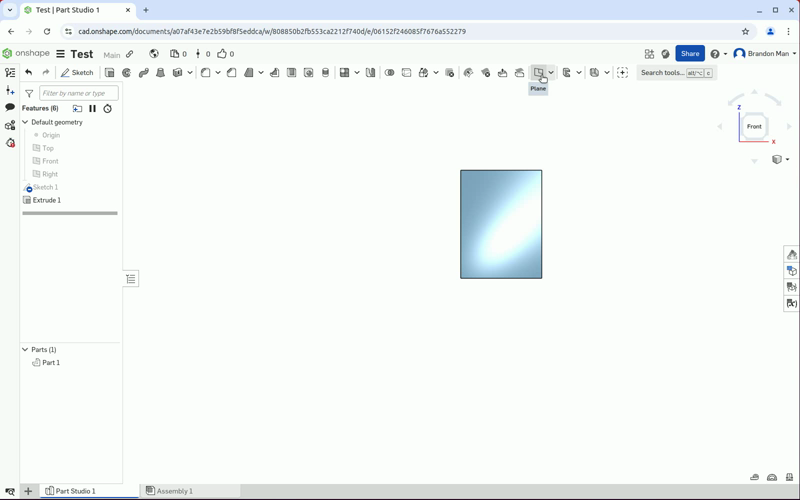
click(541, 75)
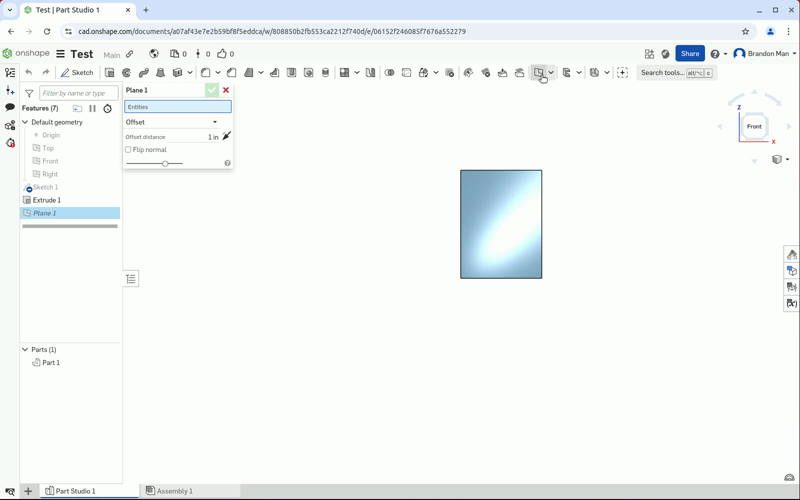
mouse_move(73, 163)
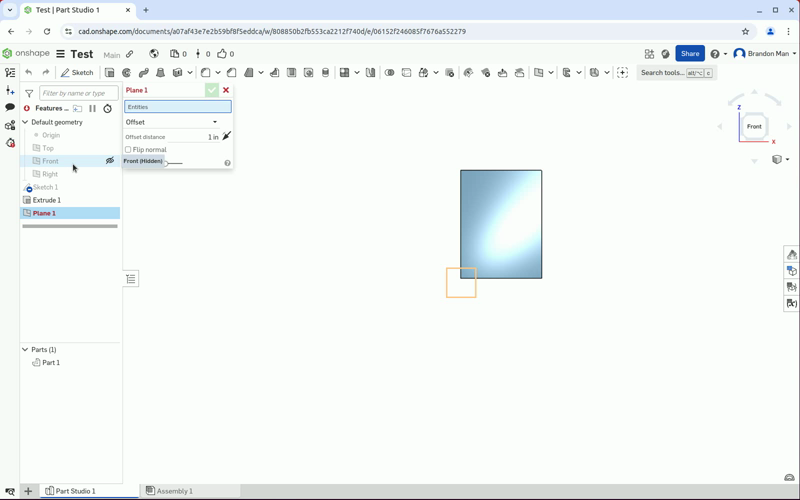
click(73, 163)
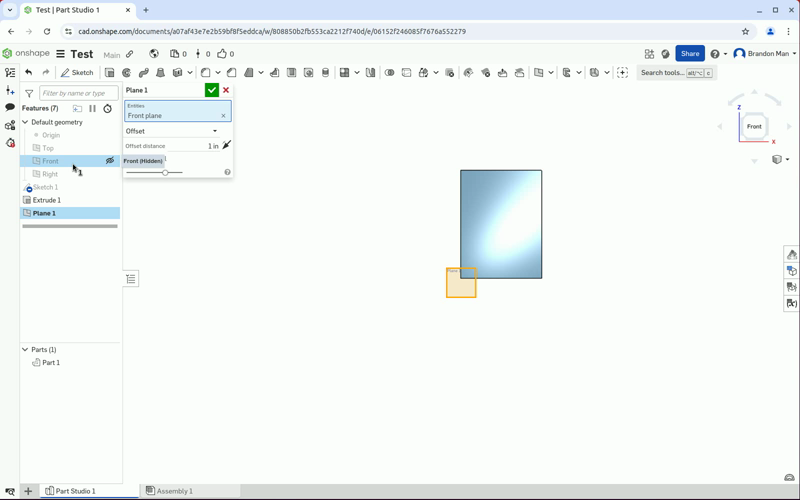
key(tab, 2)
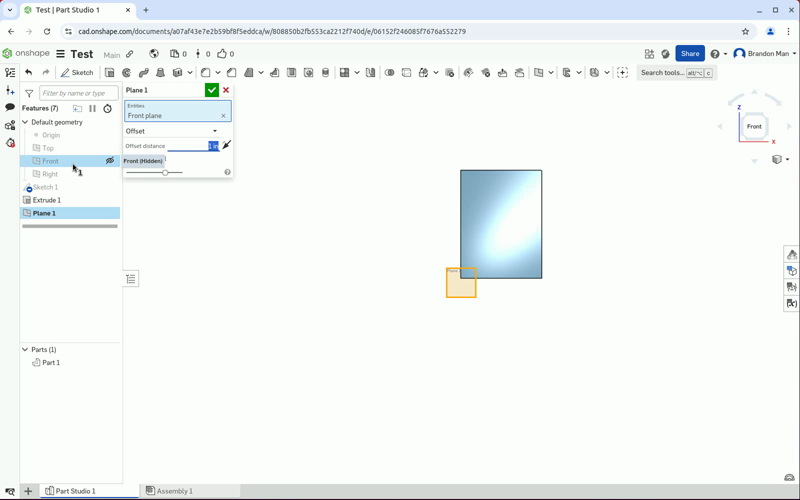
text(22.153)
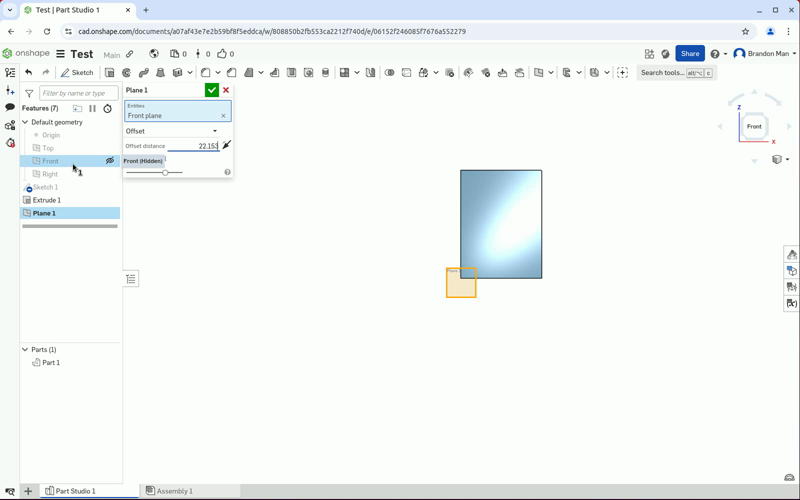
key(enter, 2)
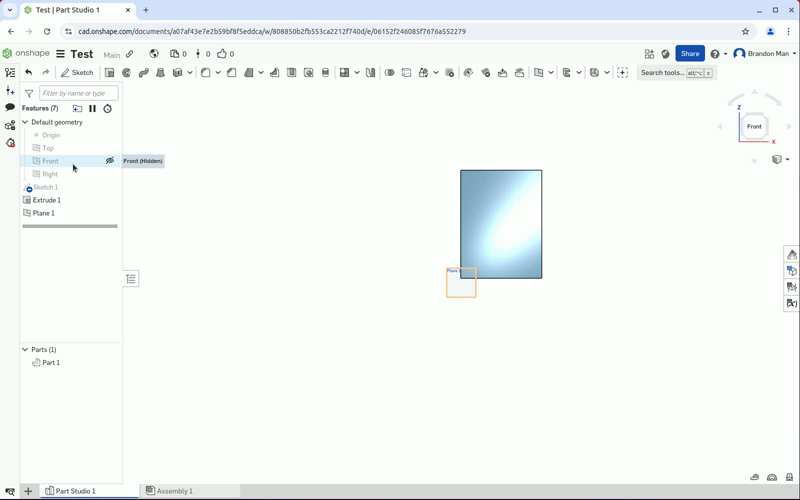
key(shift+s)
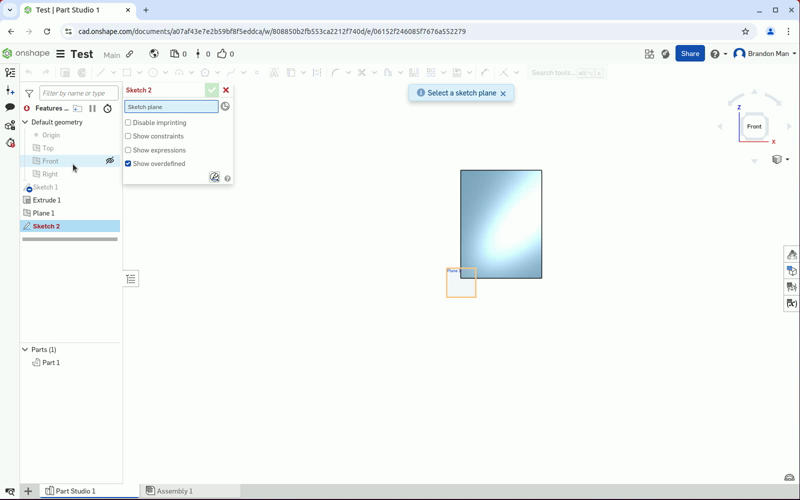
mouse_move(73, 215)
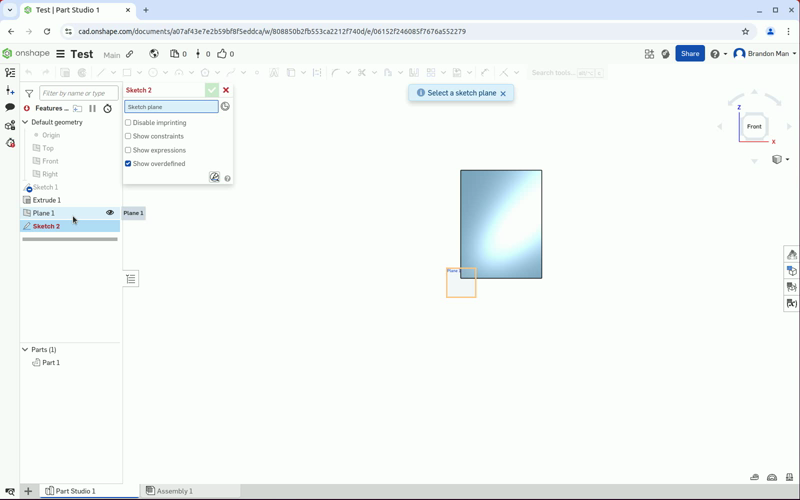
click(73, 215)
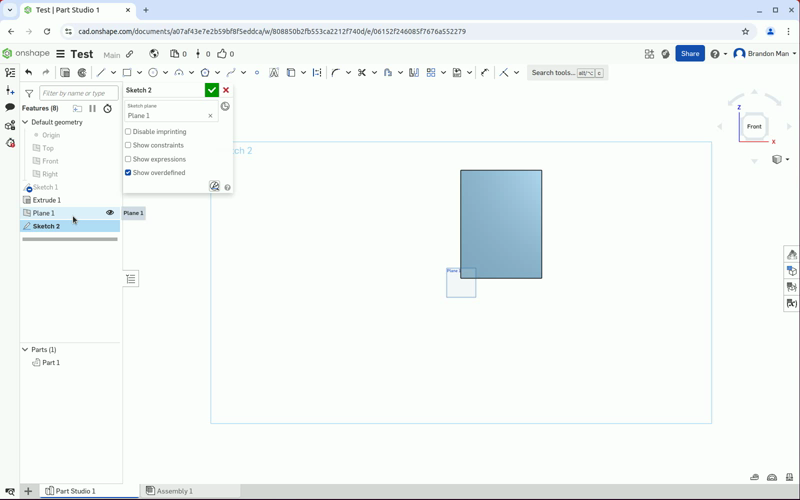
mouse_move(73, 352)
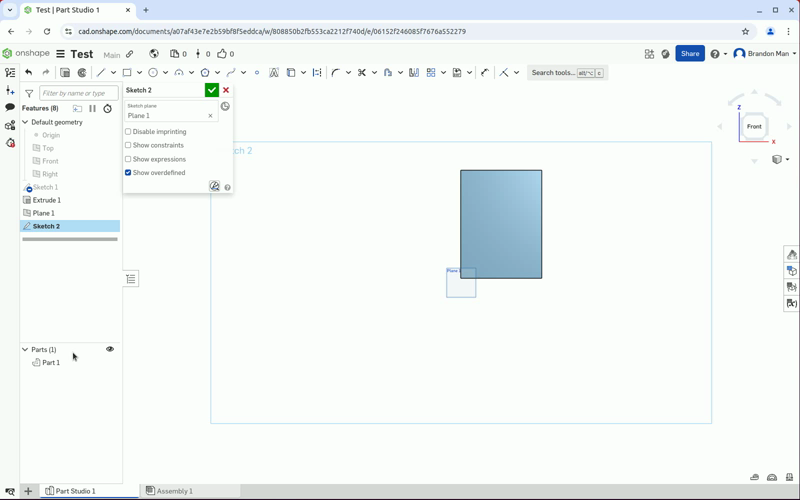
key(y)
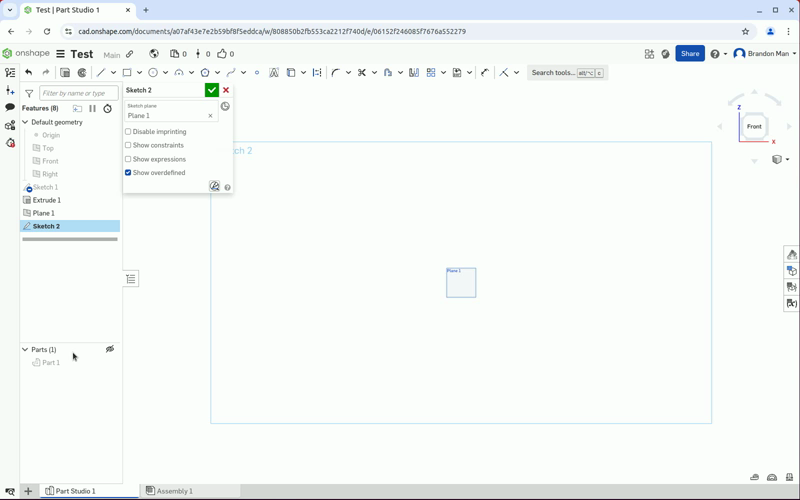
key(c)
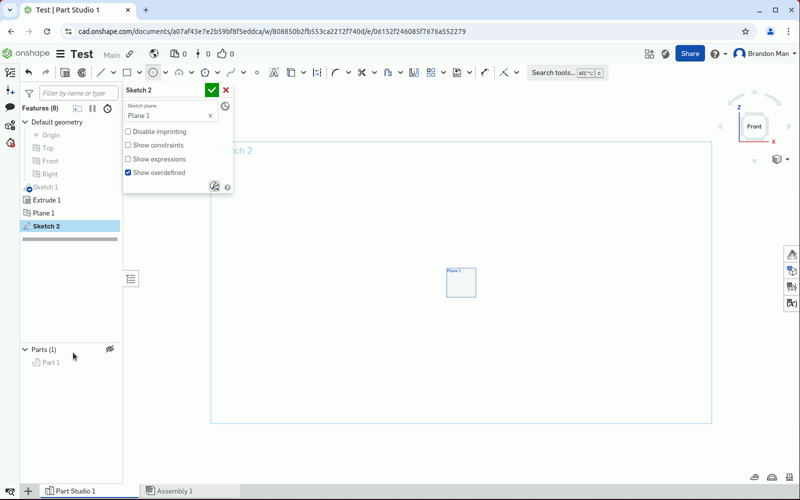
key_down(shift)
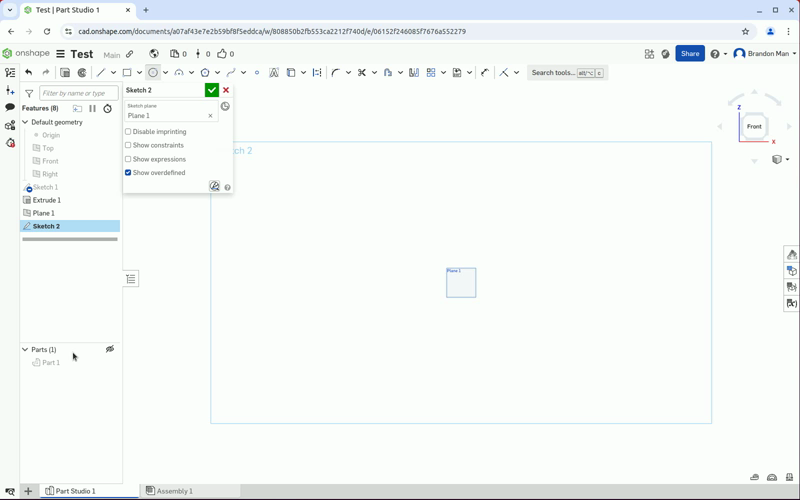
mouse_move(499, 220)
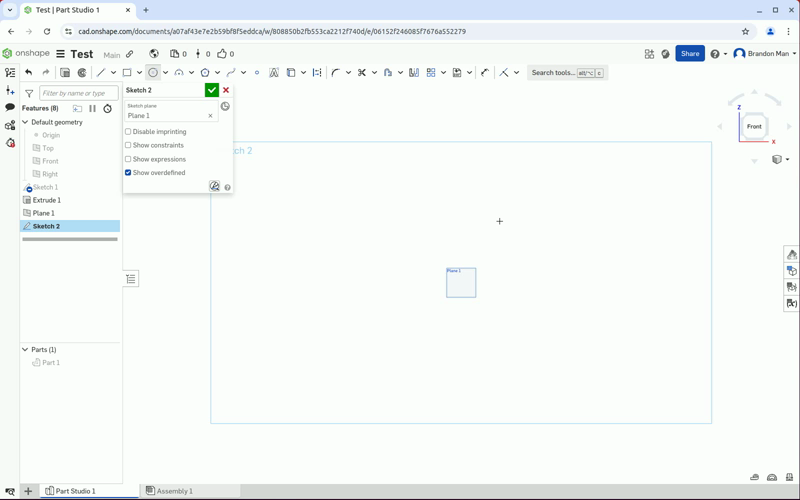
click(499, 220)
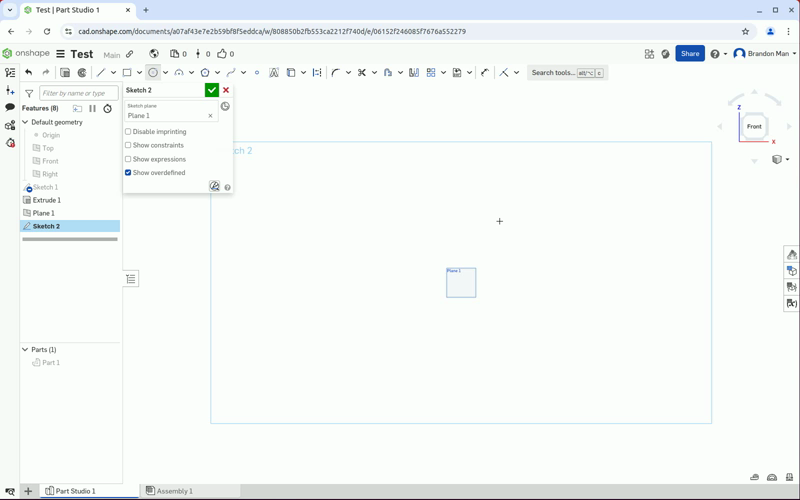
key_up(shift)
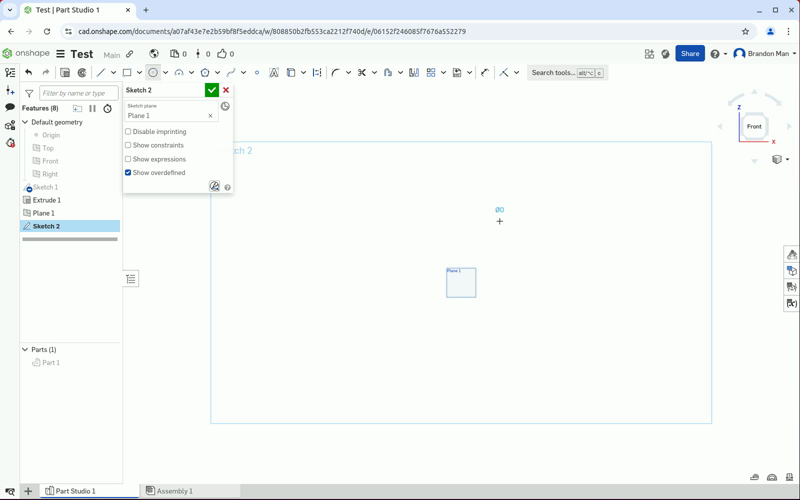
mouse_move(530, 220)
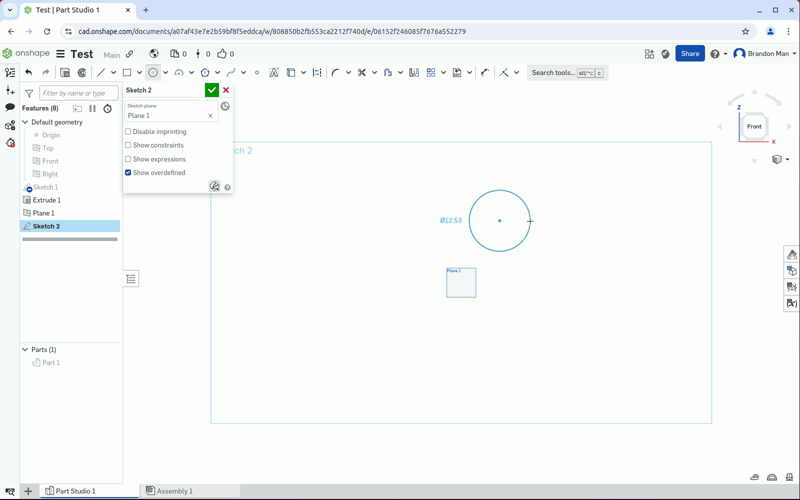
click(530, 220)
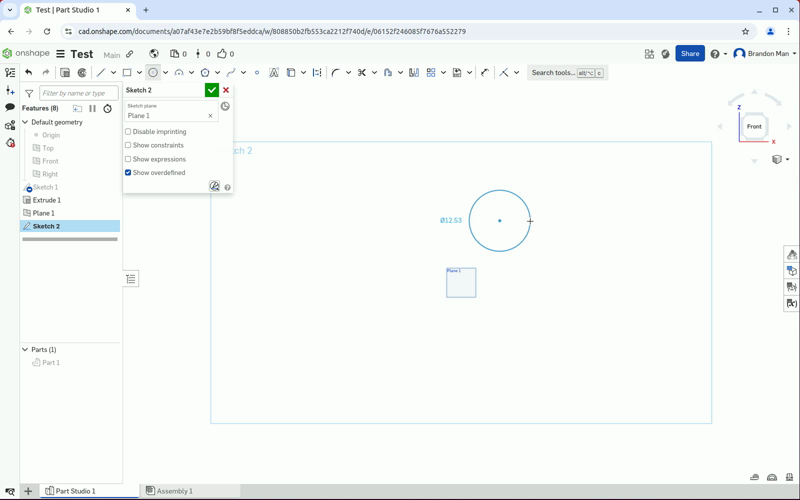
key(esc)
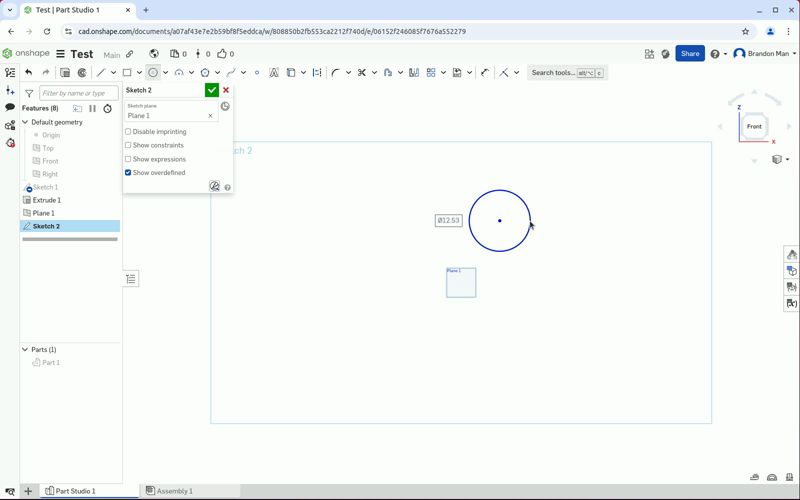
mouse_move(498, 230)
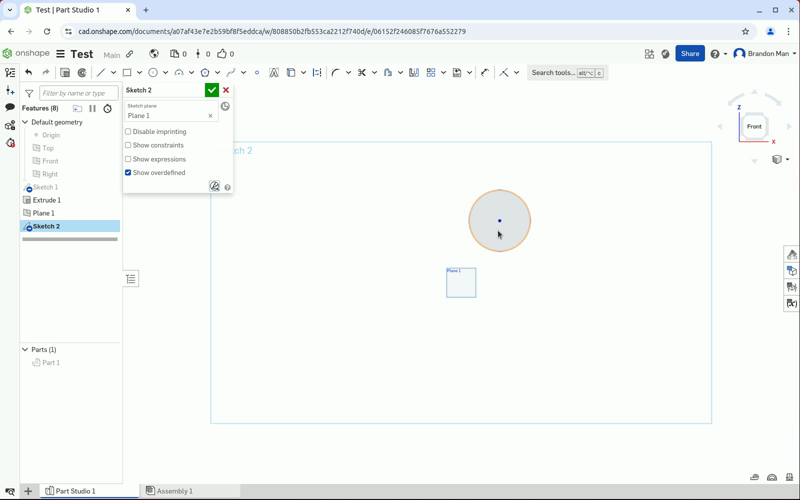
click(498, 230)
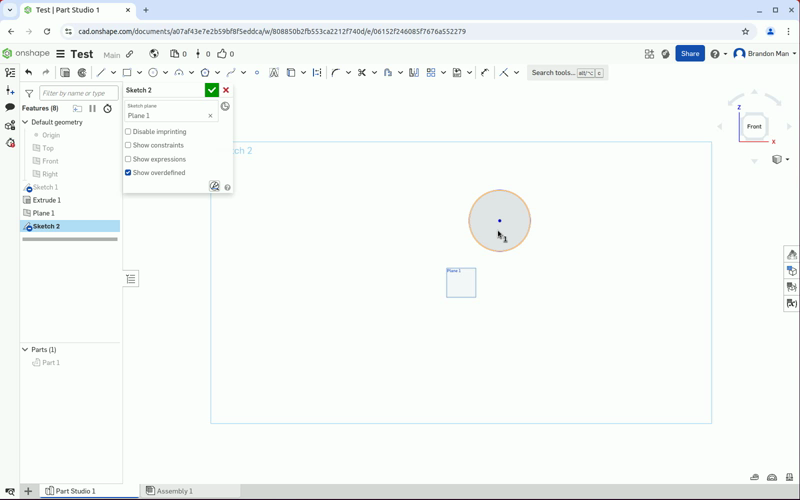
mouse_move(73, 352)
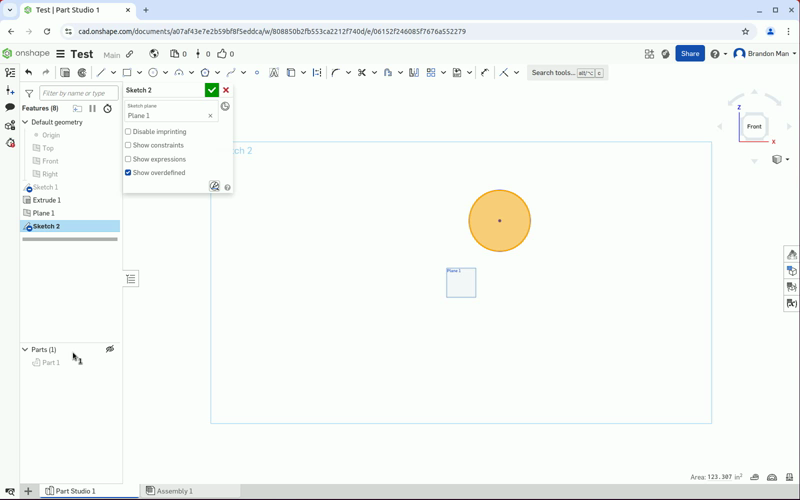
key(shift+y)
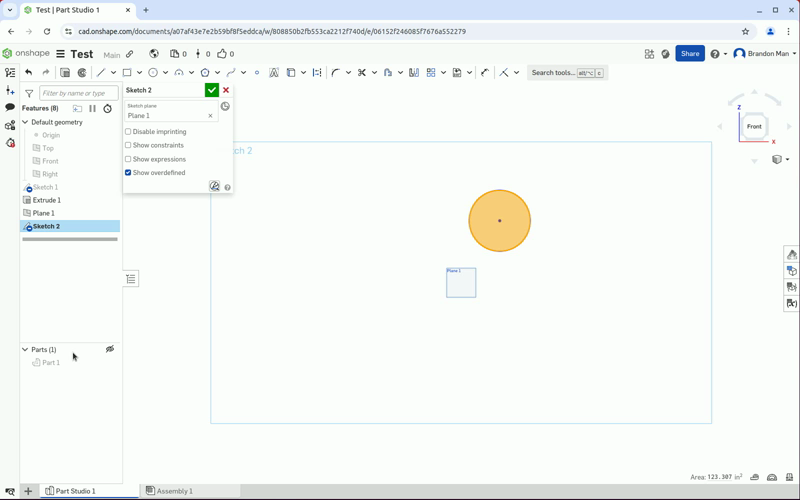
key(shift+e)
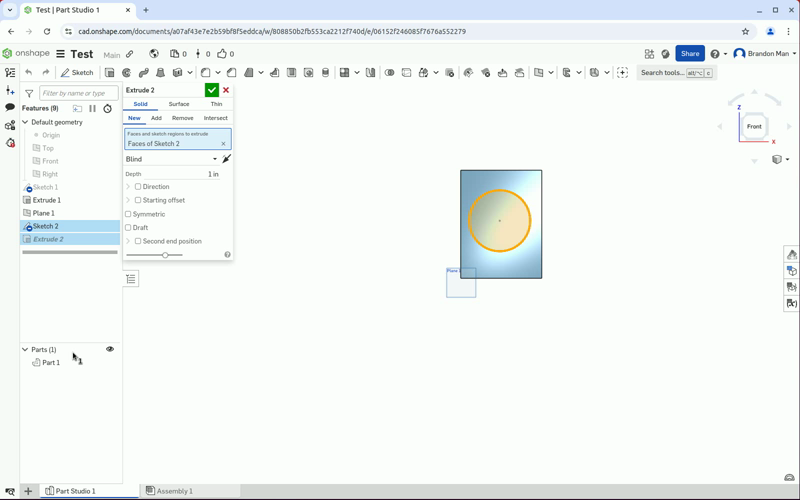
mouse_move(143, 106)
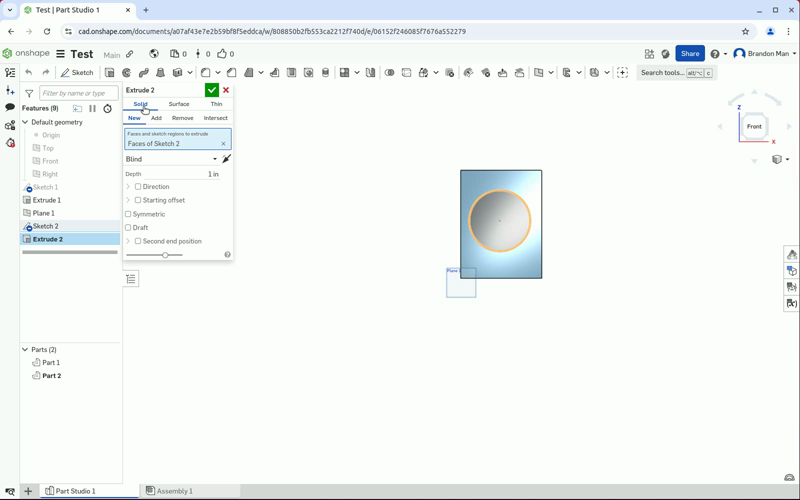
click(143, 106)
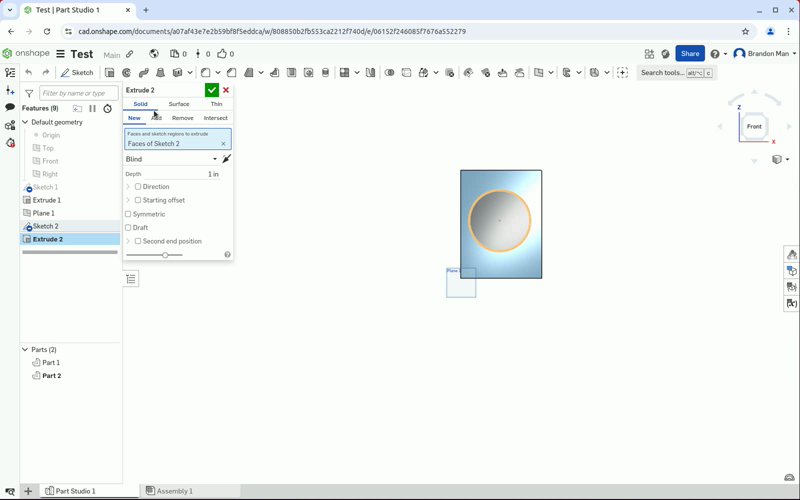
mouse_move(186, 120)
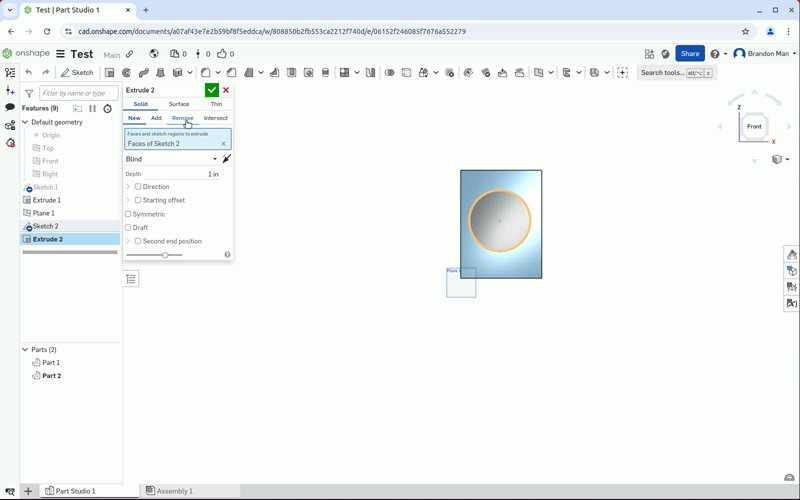
click(186, 120)
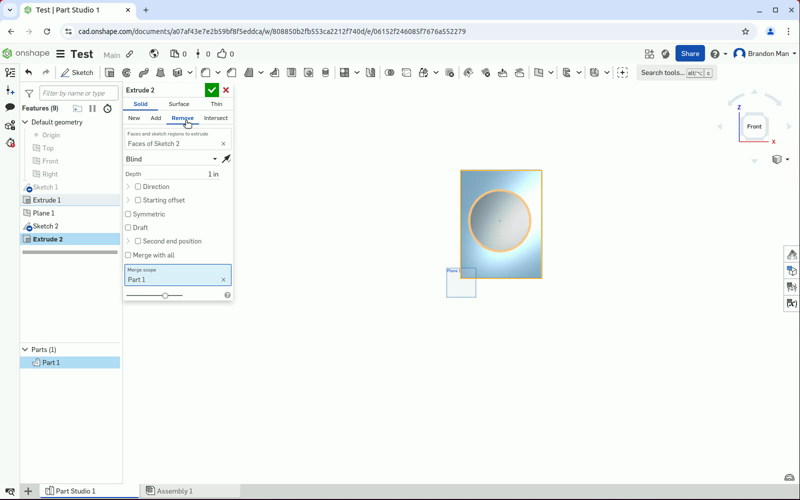
key(tab, 4)
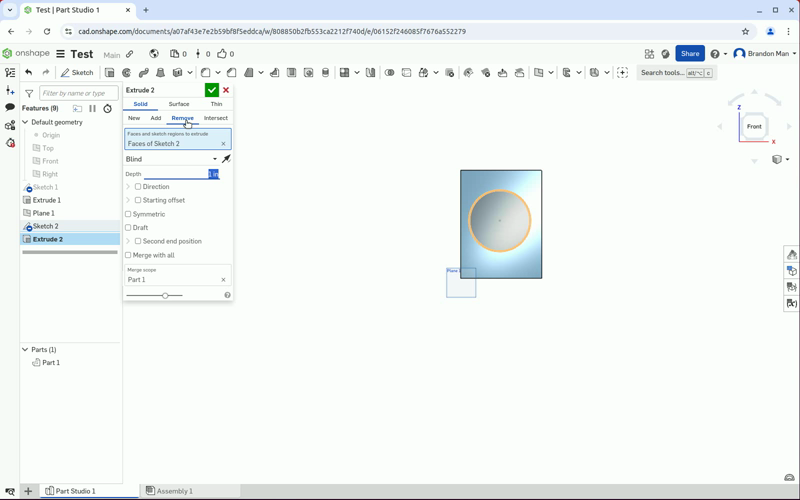
text(22.145)
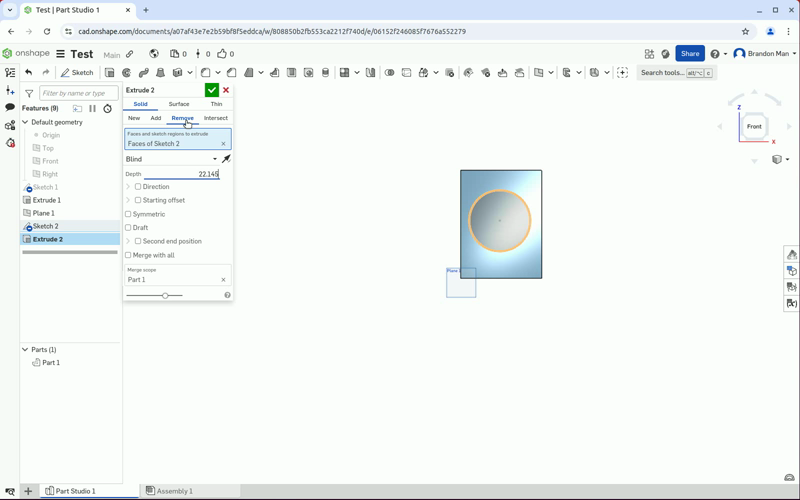
key(tab, 6)
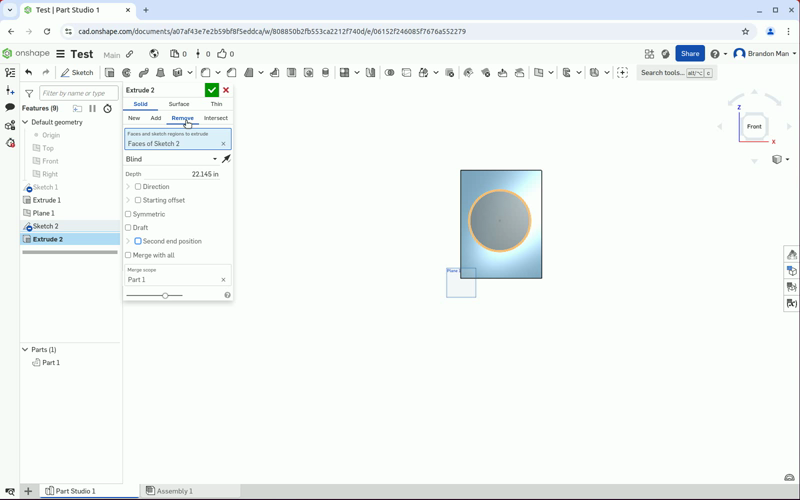
key(space)
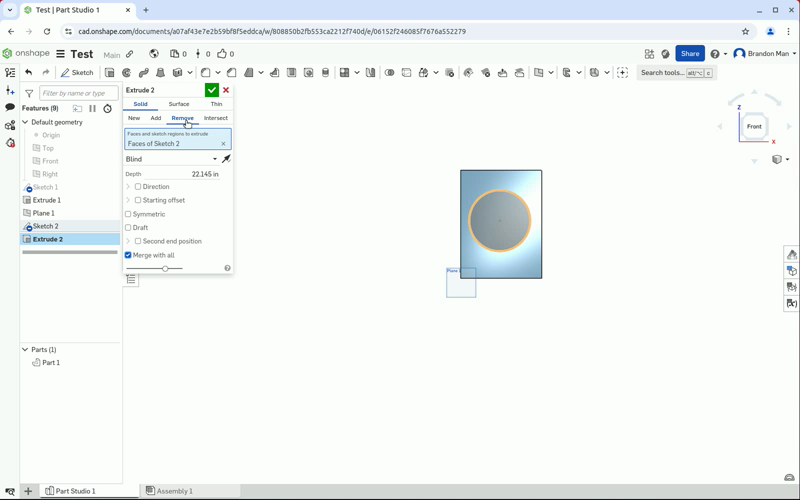
key(enter)
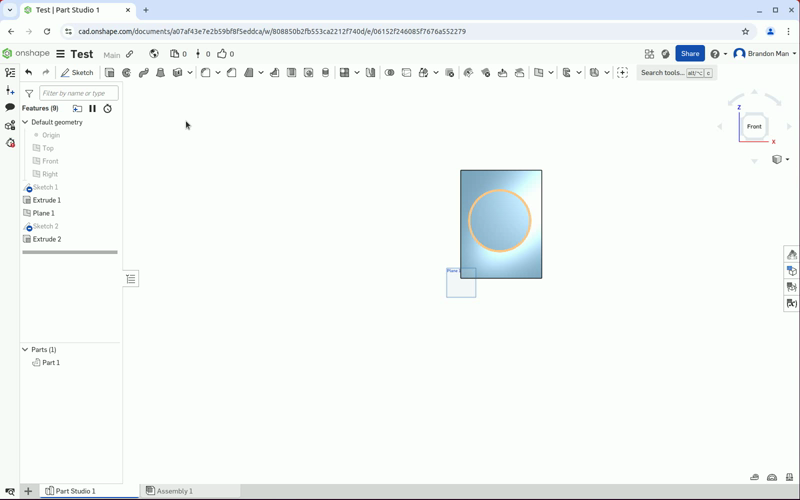
key(shift+h)
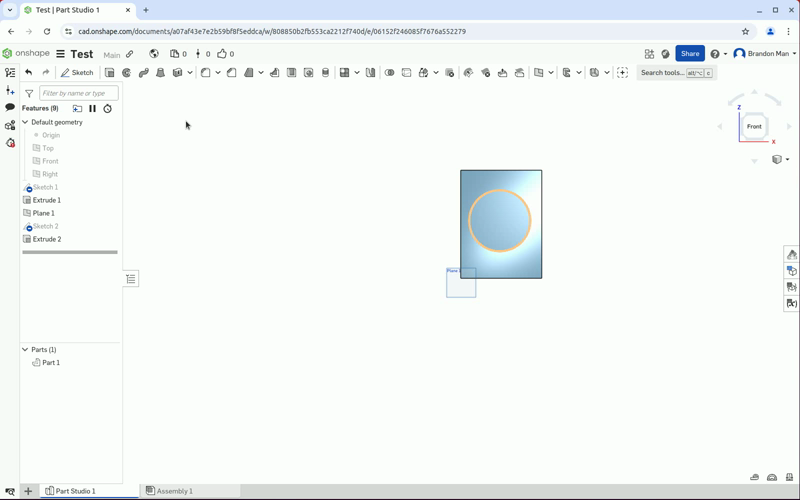
key(shift+h)
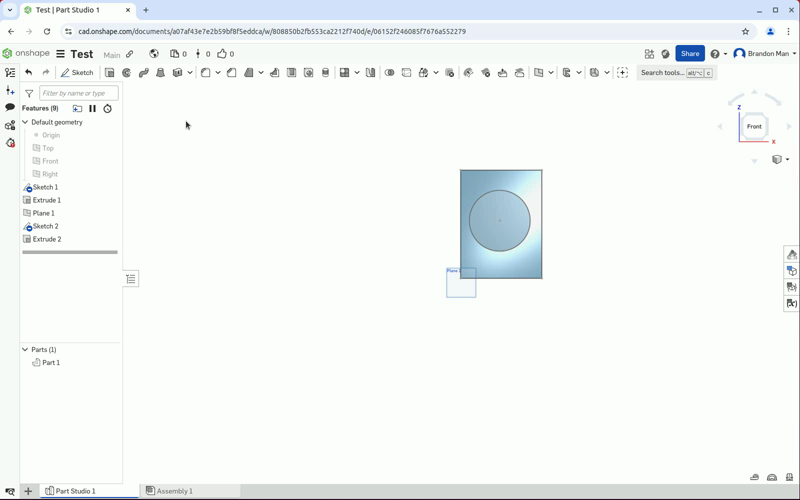
key(shift+7)
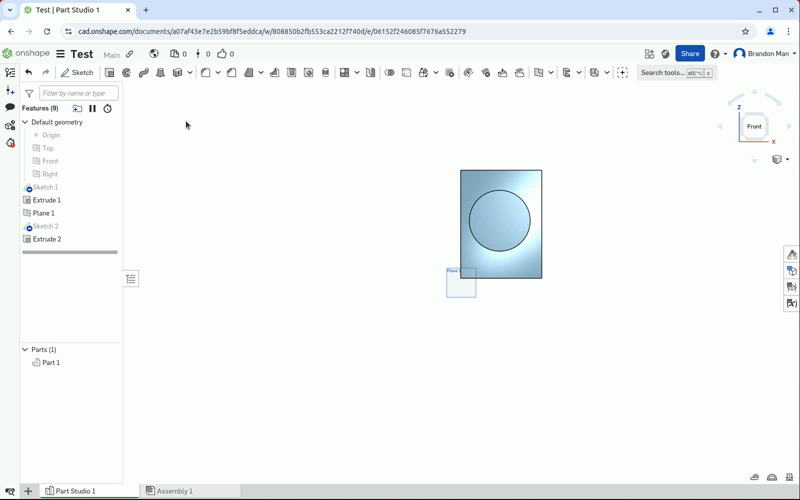
key(left, 2)
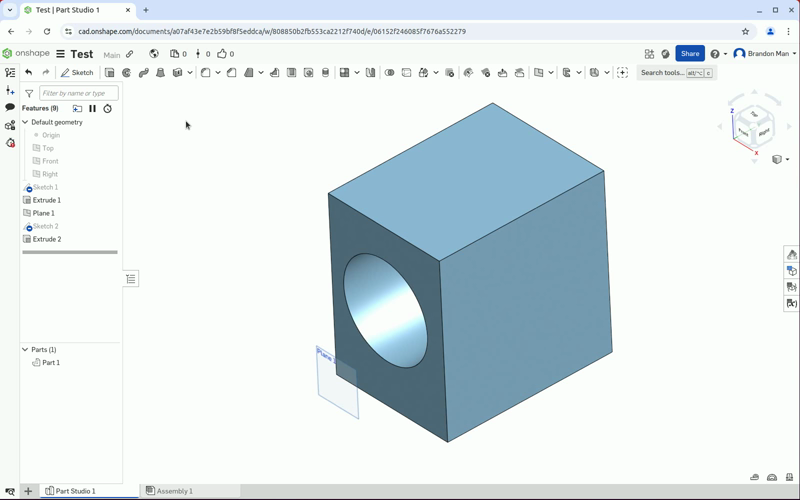
key(down, 2)
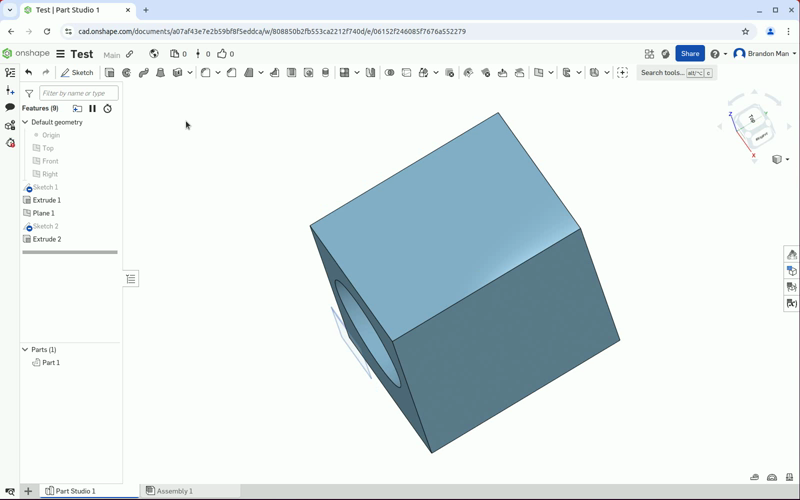
key(up, 2)
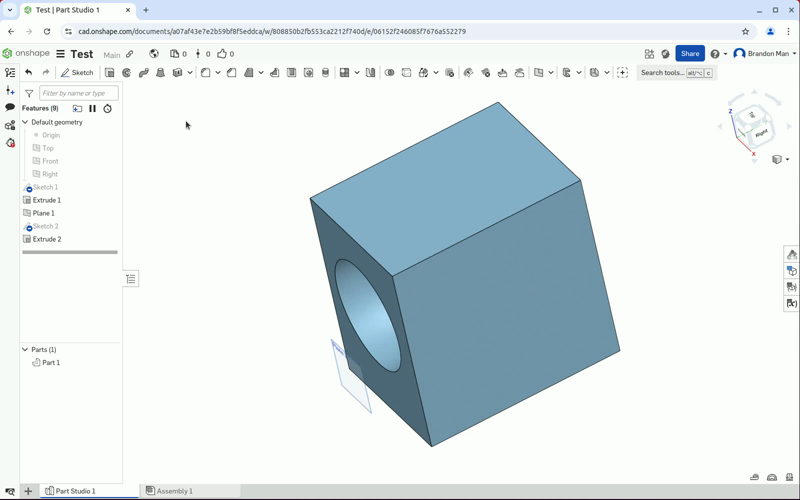
key(right, 2)
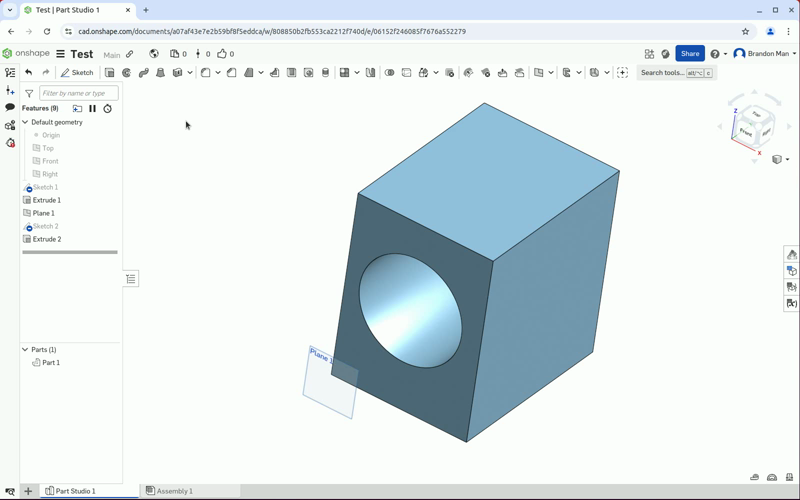
mouse_move(73, 189)
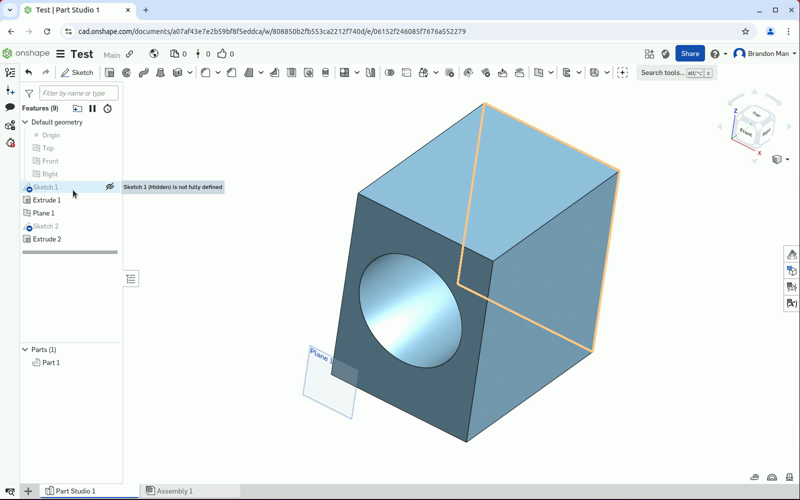
click(73, 189)